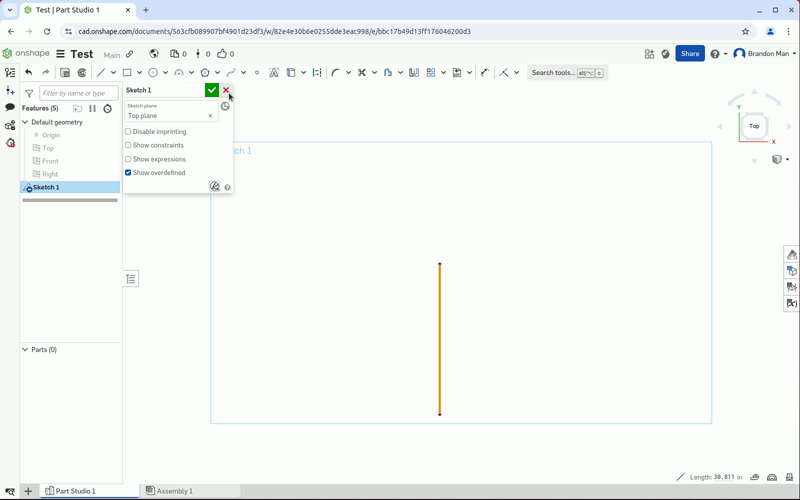
key(shift+h)
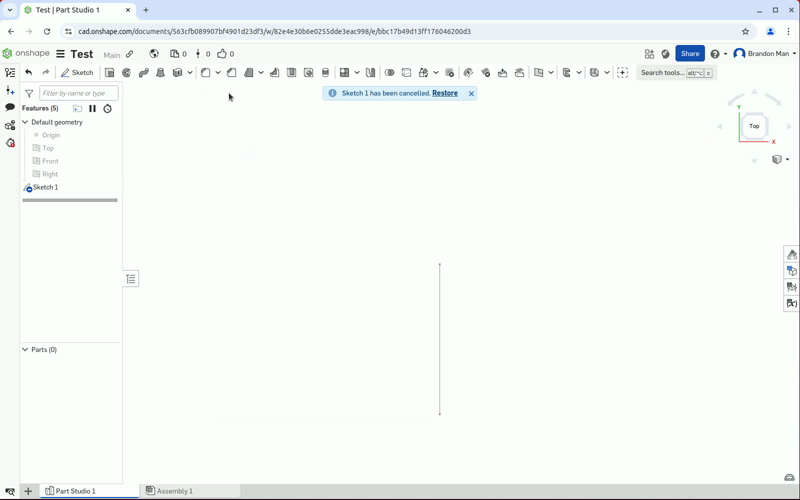
key(shift+s)
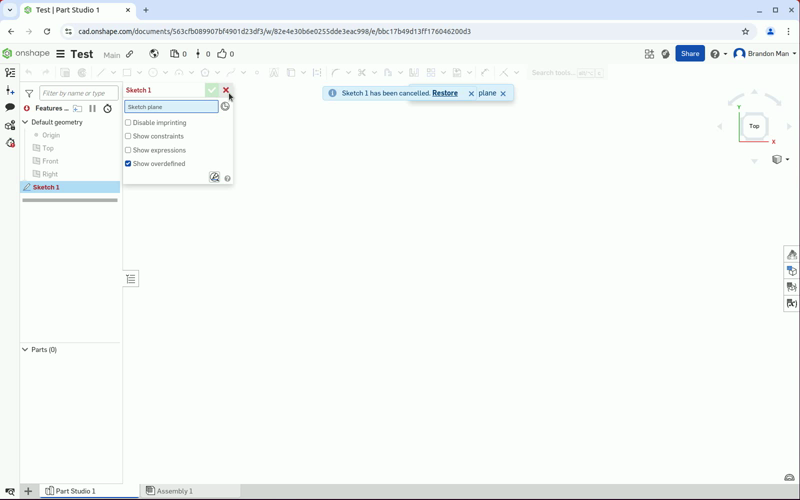
mouse_move(73, 150)
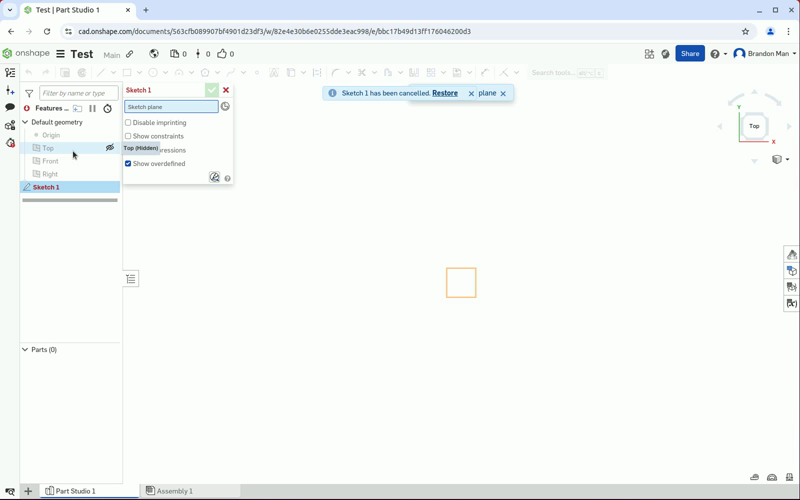
click(73, 150)
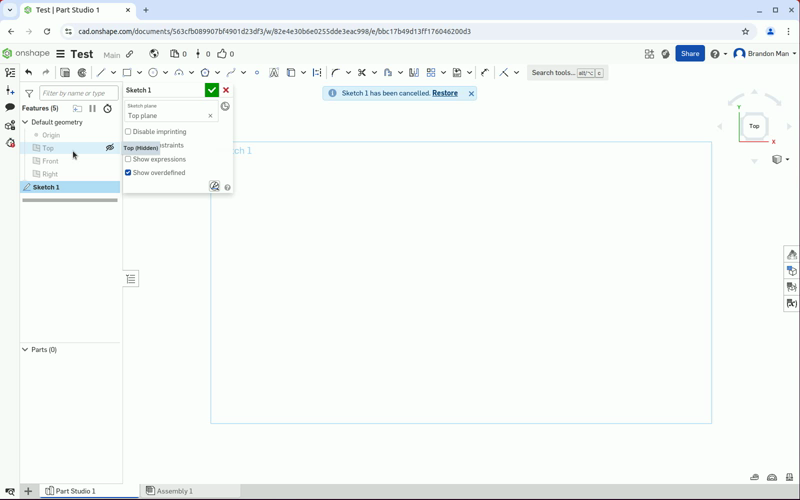
mouse_move(73, 352)
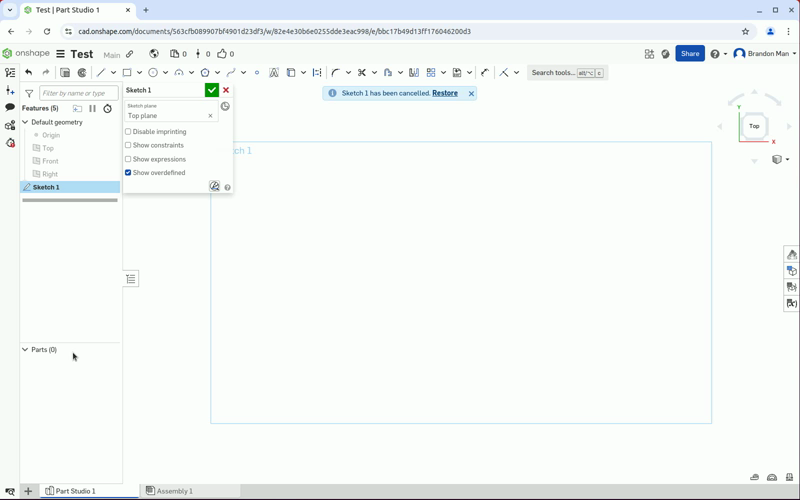
key(y)
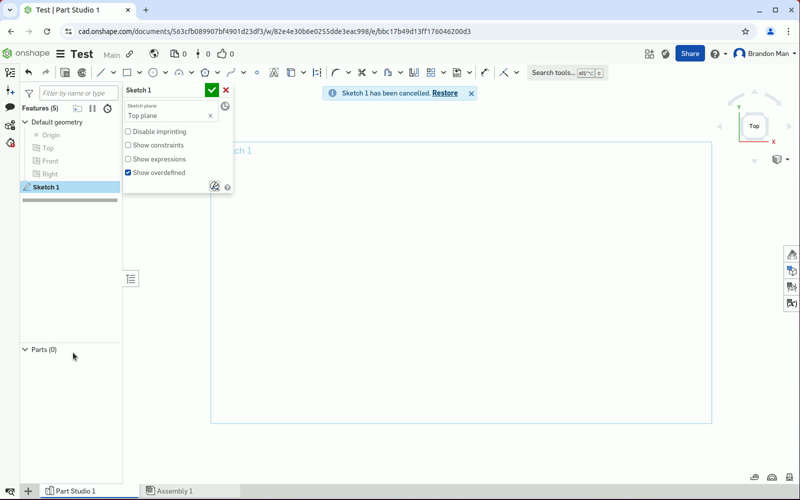
key(l)
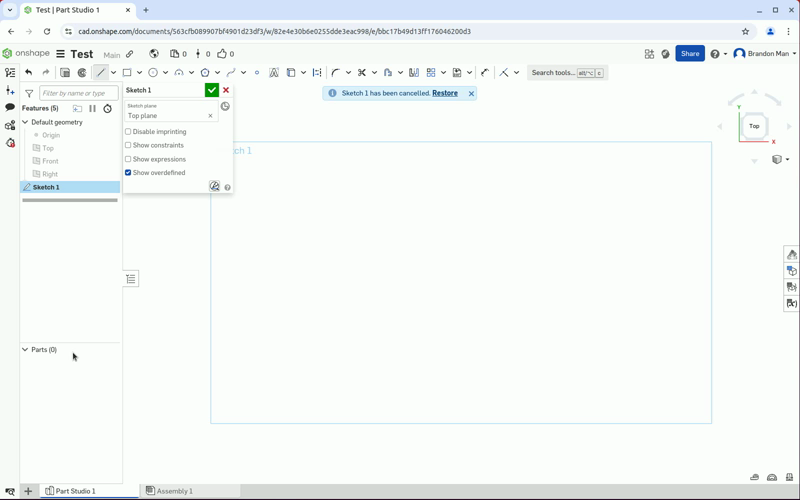
key_down(shift)
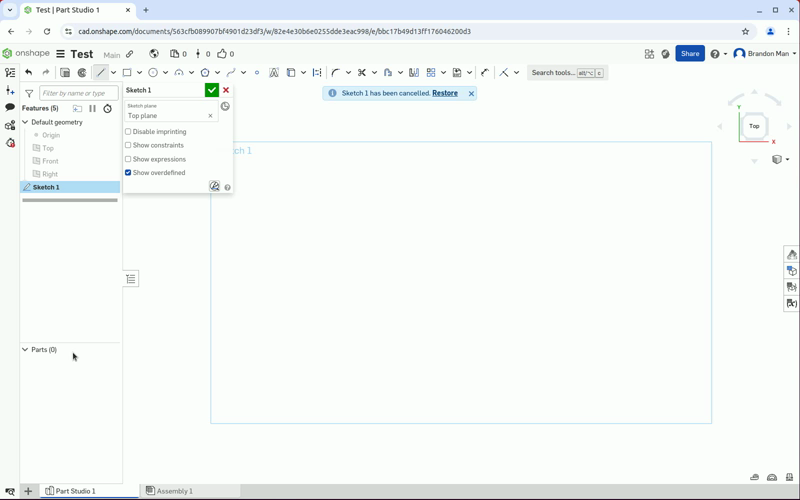
mouse_move(361, 230)
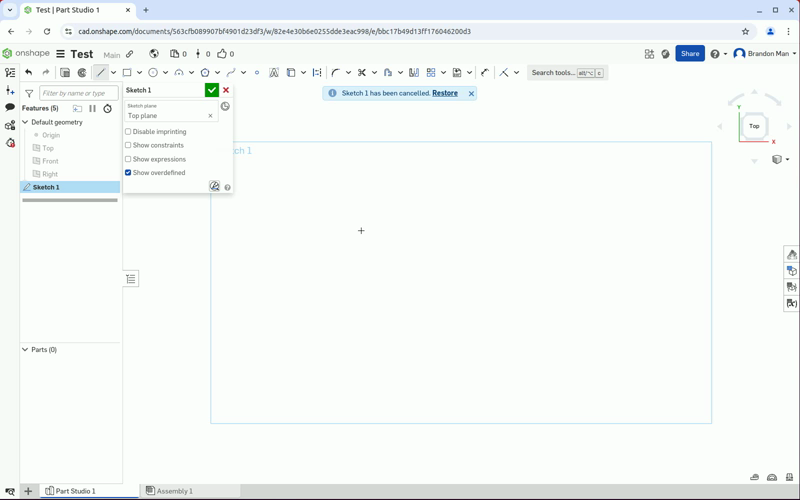
click(361, 230)
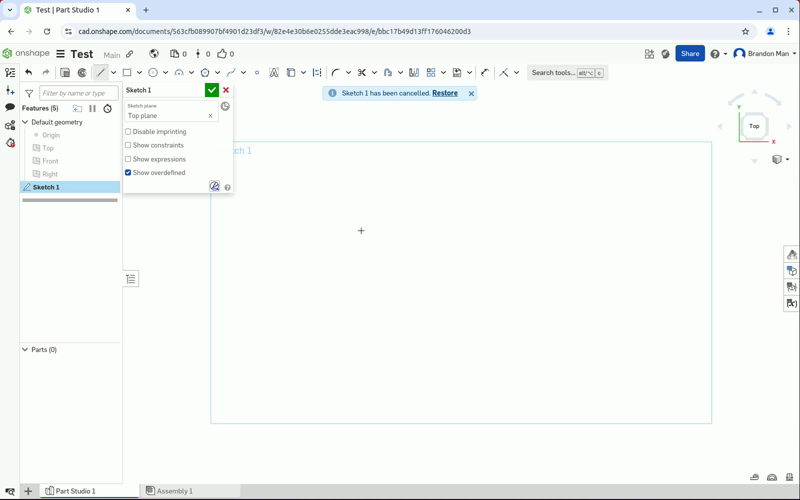
key_up(shift)
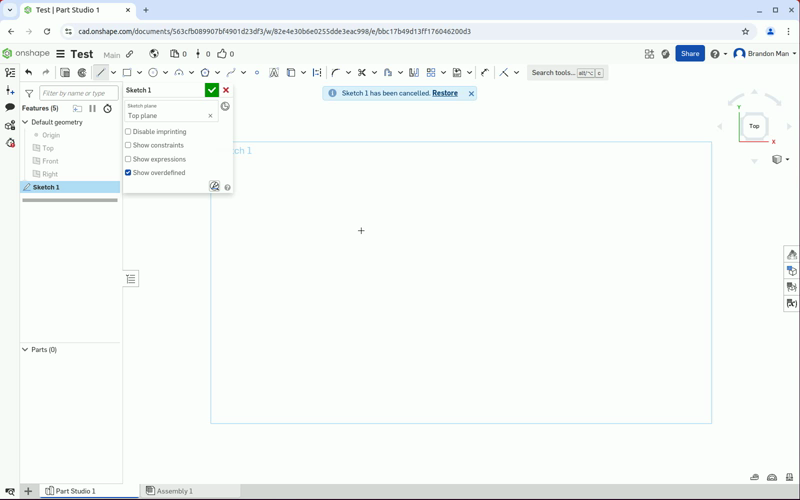
key_down(shift)
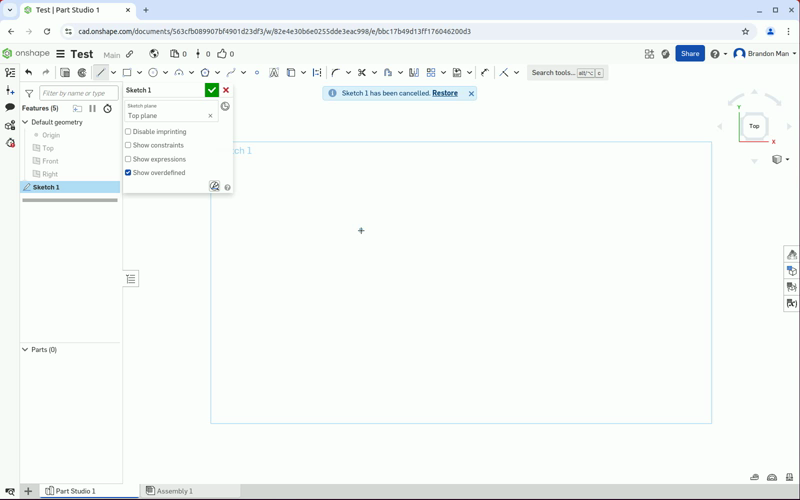
mouse_move(365, 342)
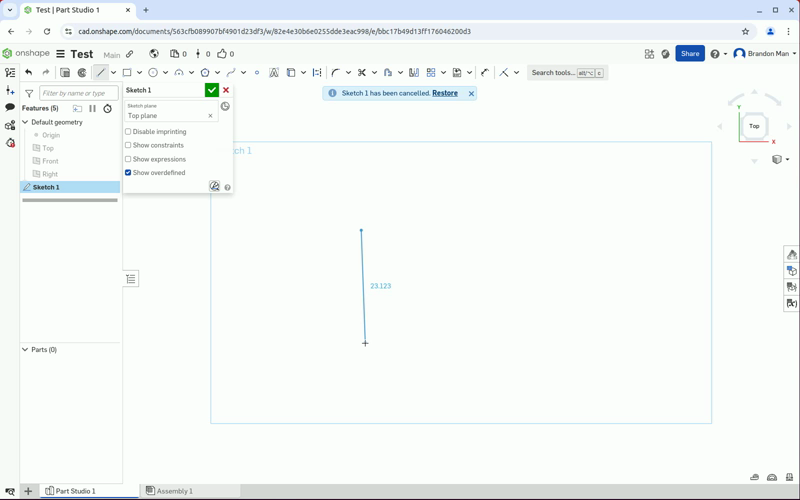
click(365, 342)
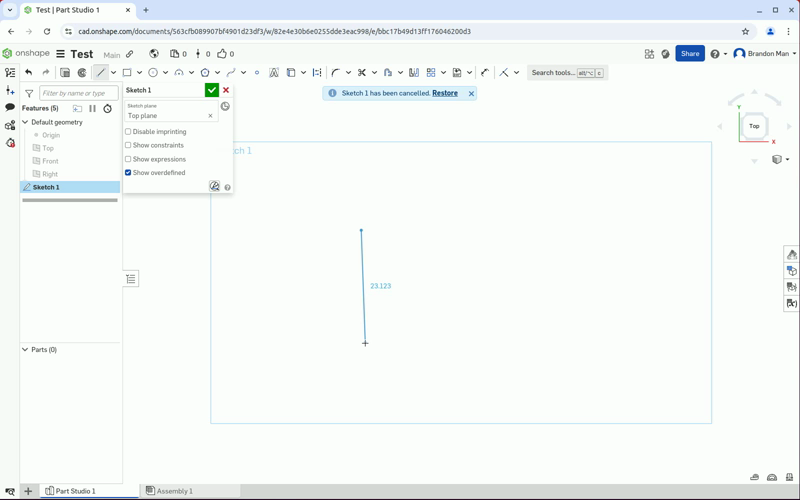
key_up(shift)
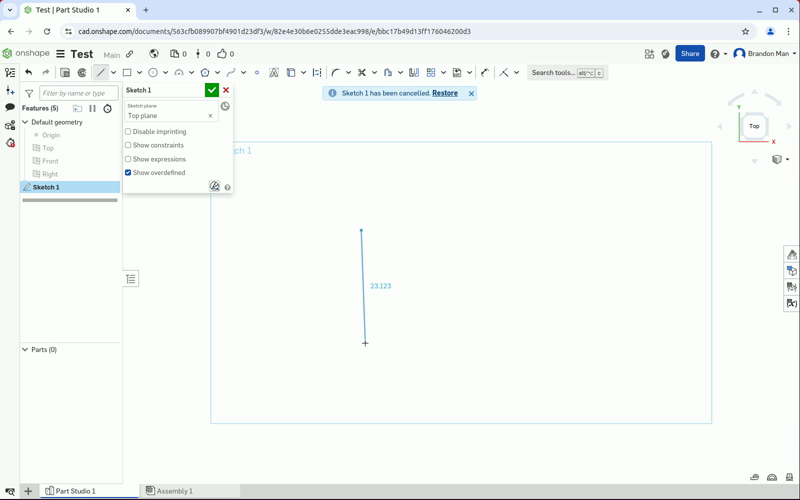
key_down(shift)
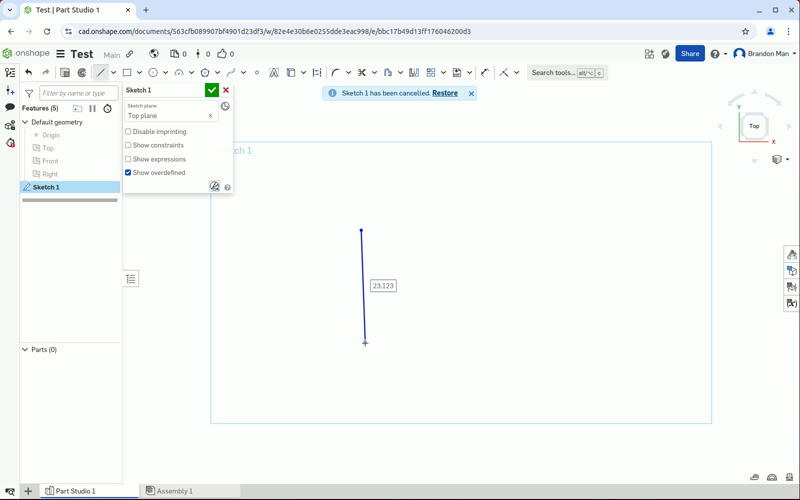
mouse_move(465, 393)
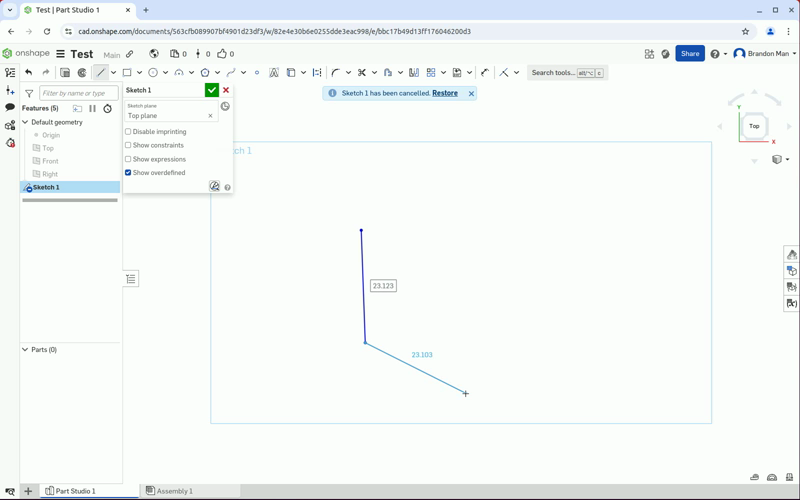
click(465, 393)
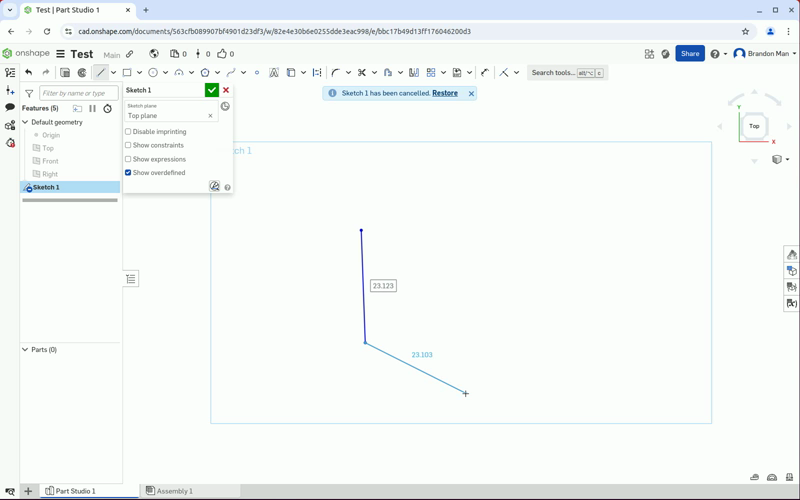
key_up(shift)
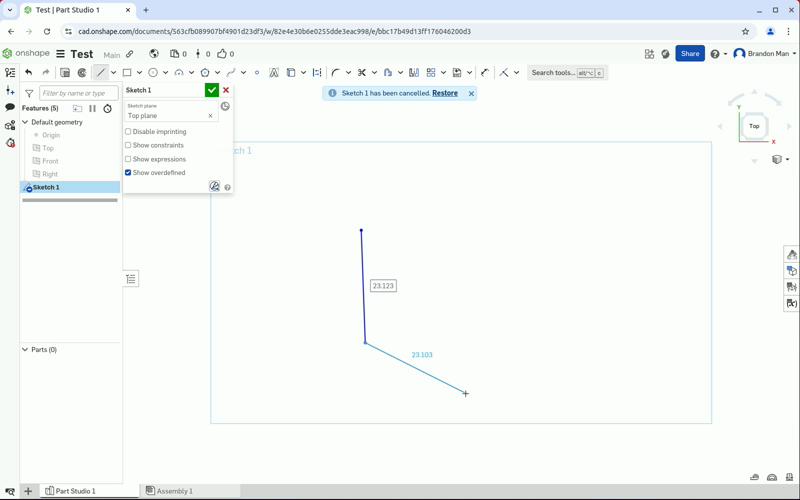
key_down(shift)
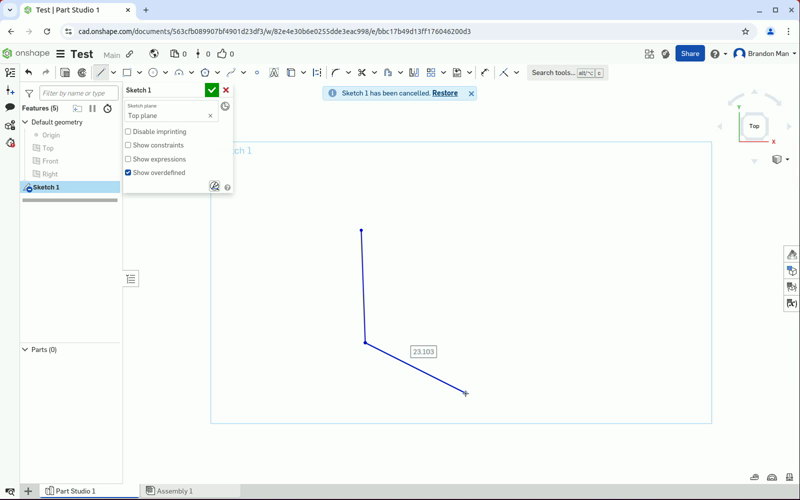
mouse_move(559, 334)
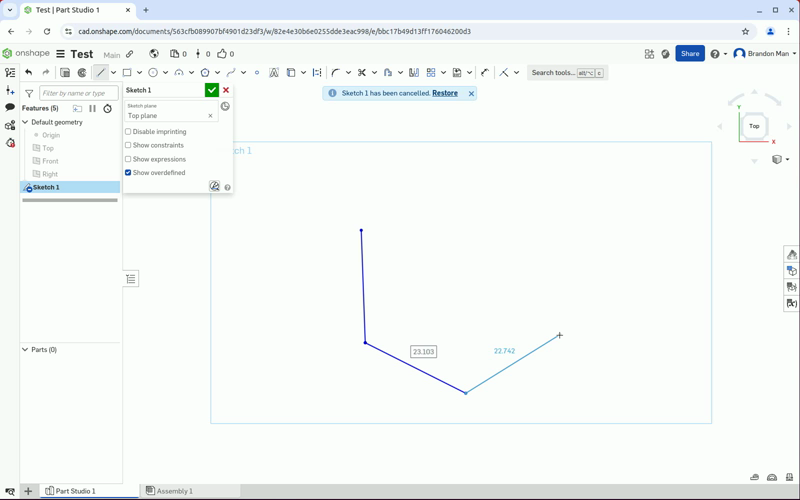
click(559, 334)
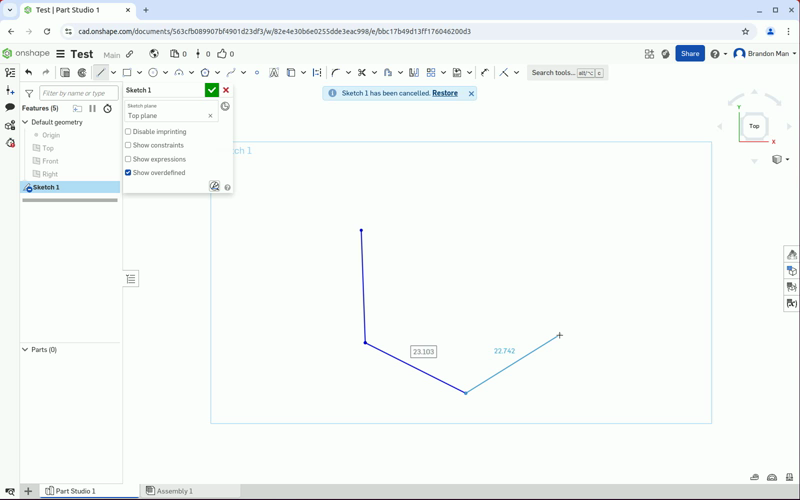
key_up(shift)
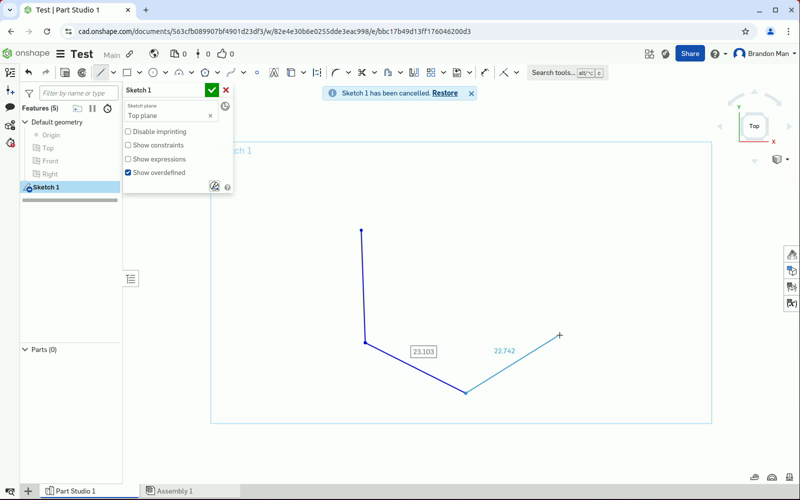
key_down(shift)
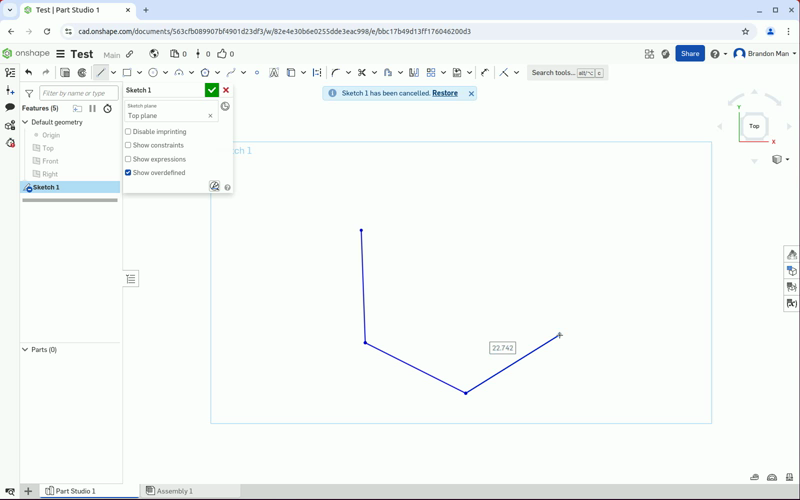
mouse_move(555, 221)
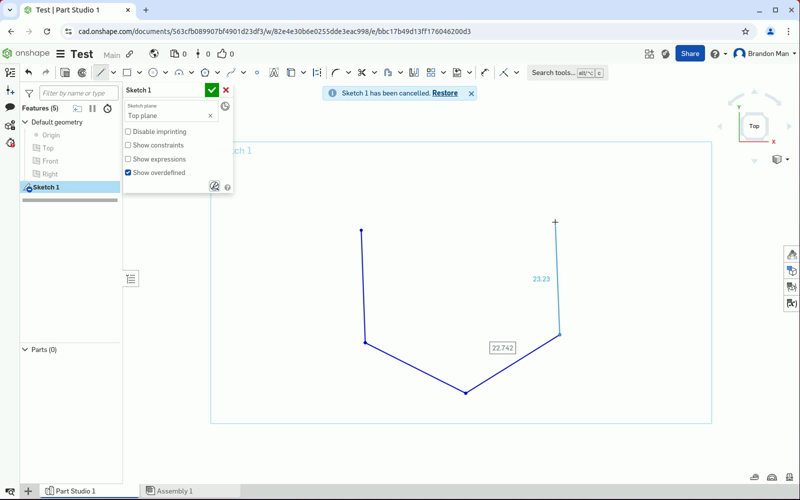
click(555, 221)
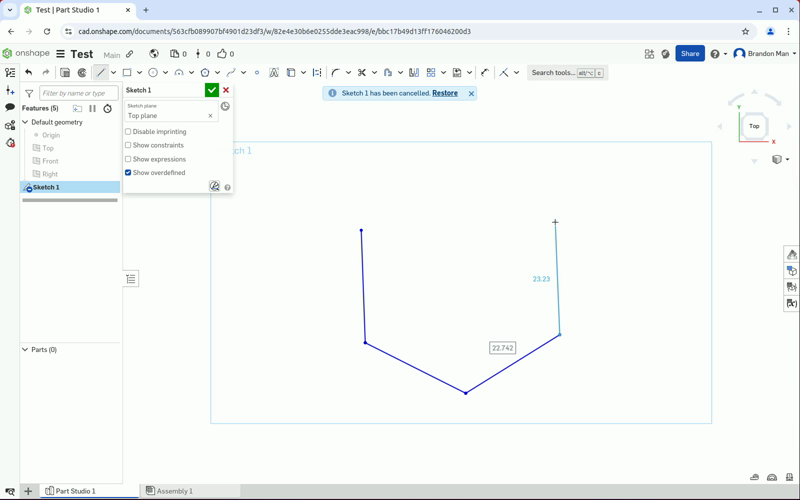
key_up(shift)
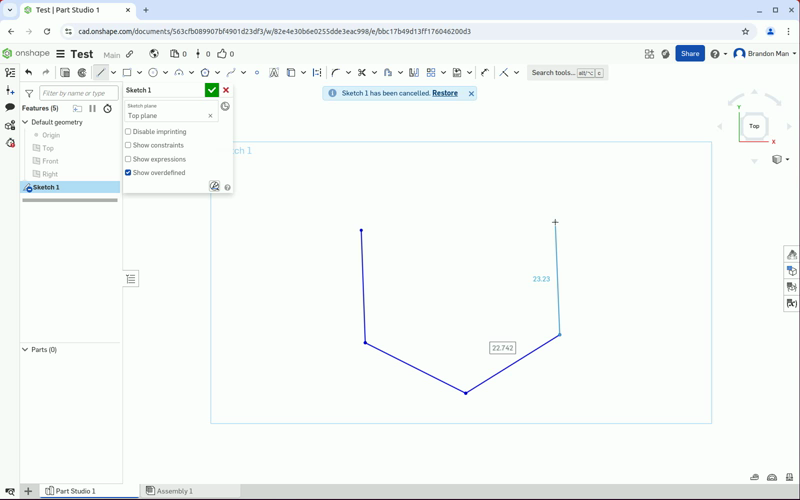
key_down(shift)
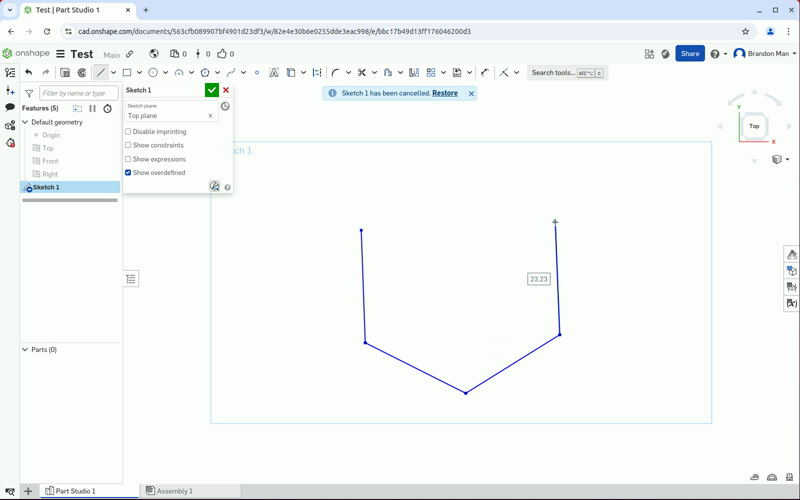
mouse_move(455, 169)
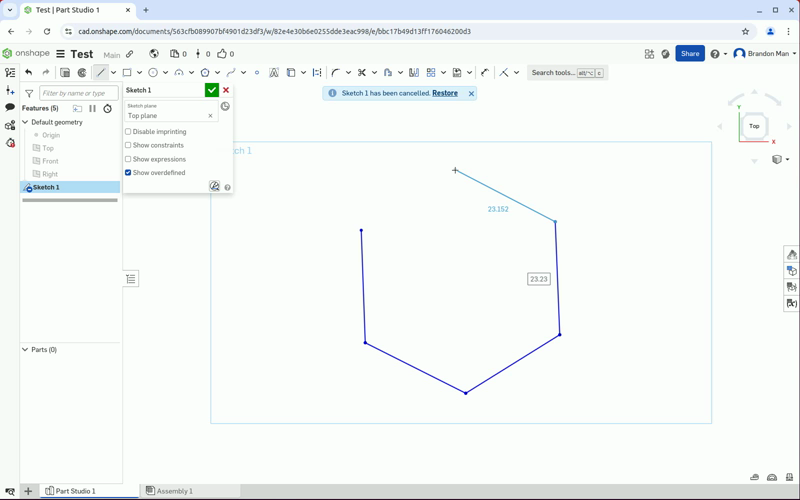
click(455, 169)
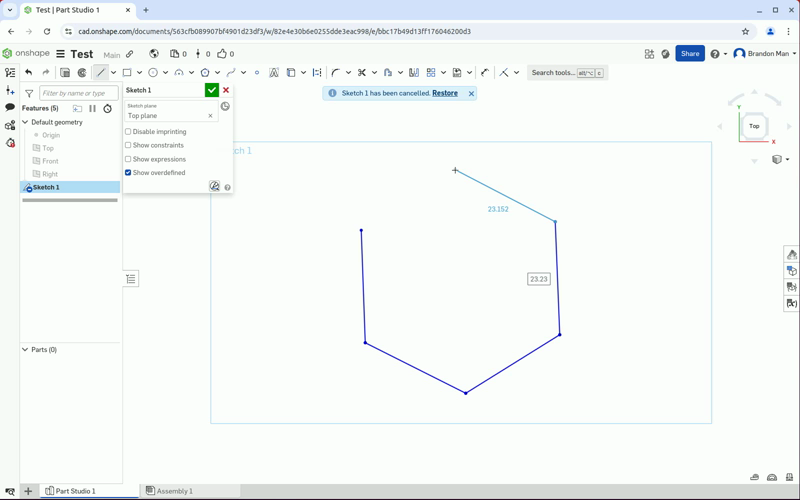
key_up(shift)
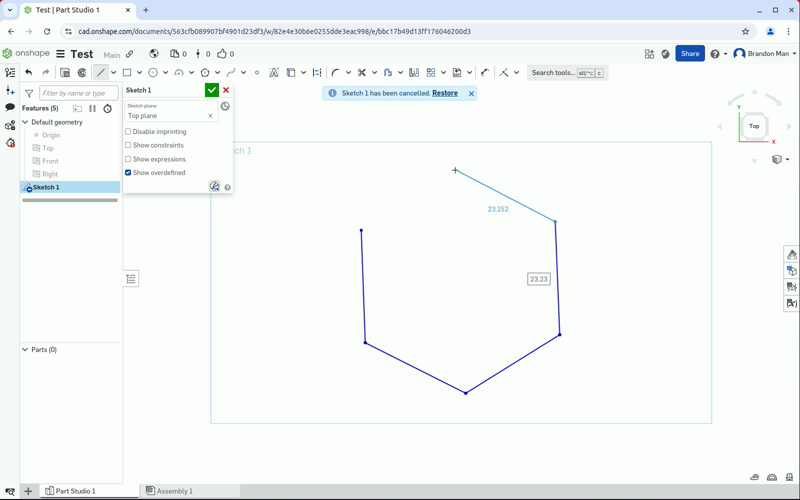
key_down(shift)
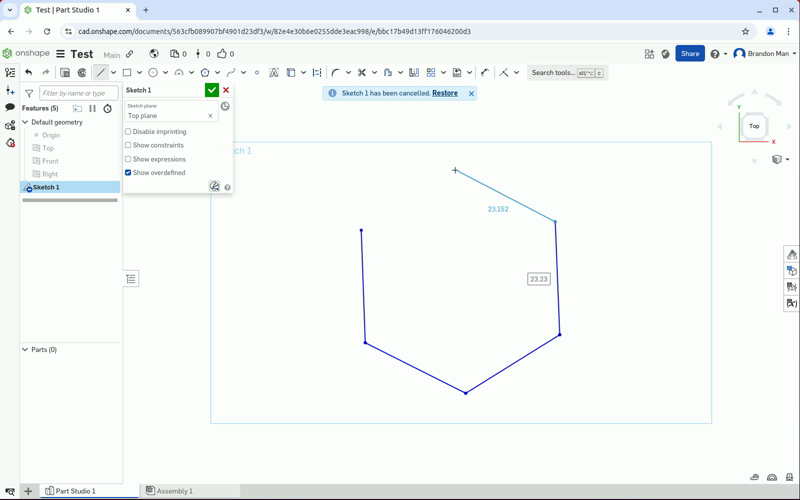
mouse_move(361, 230)
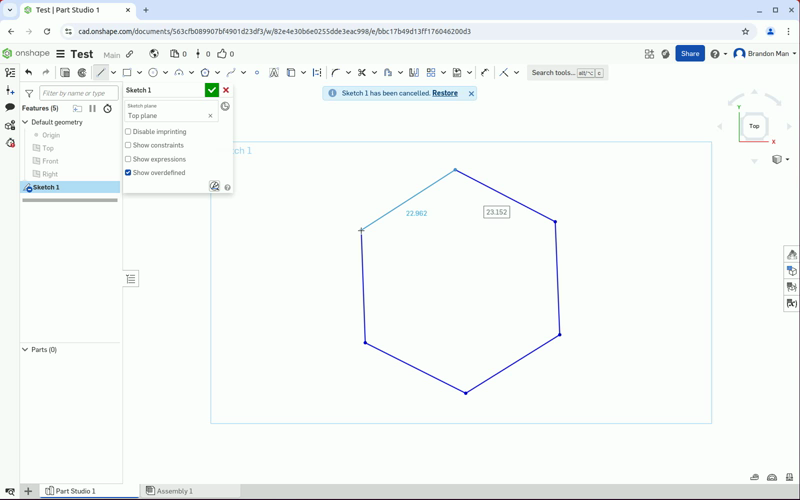
key_up(shift)
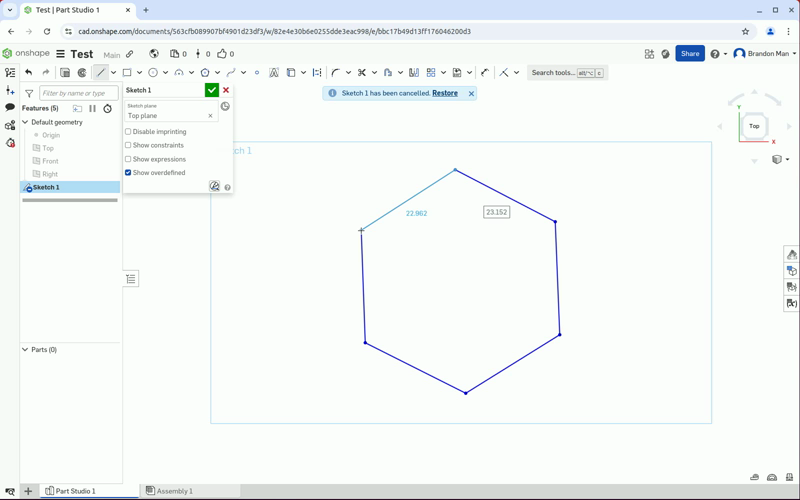
click(361, 230)
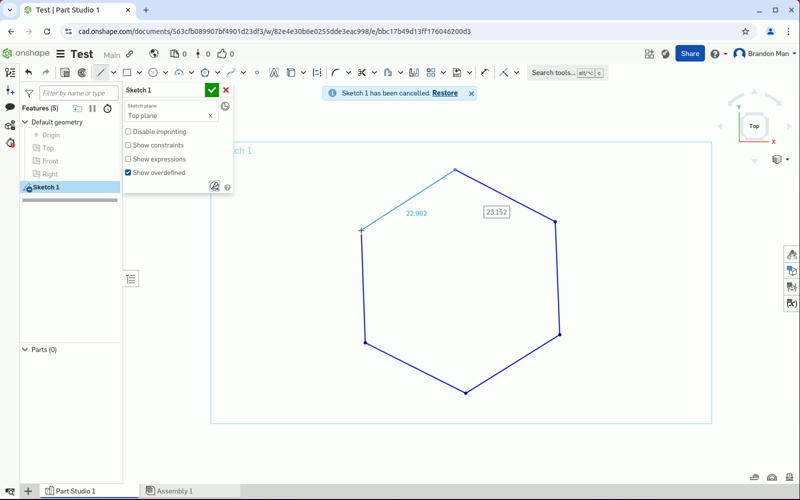
key(esc)
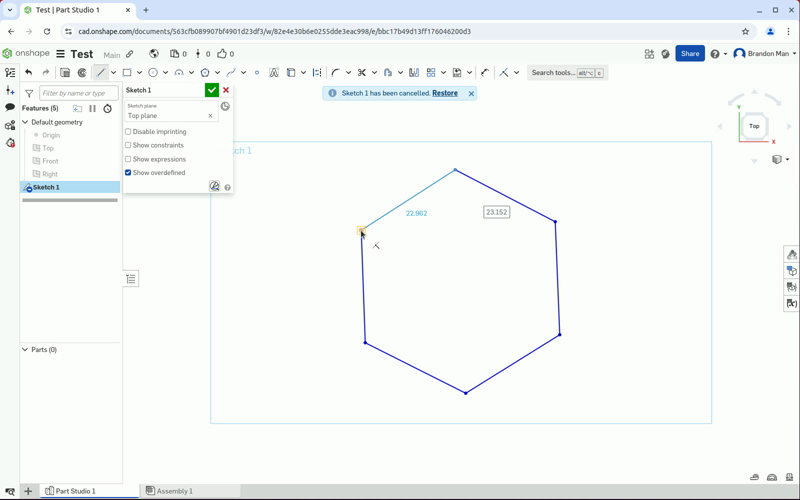
mouse_move(534, 271)
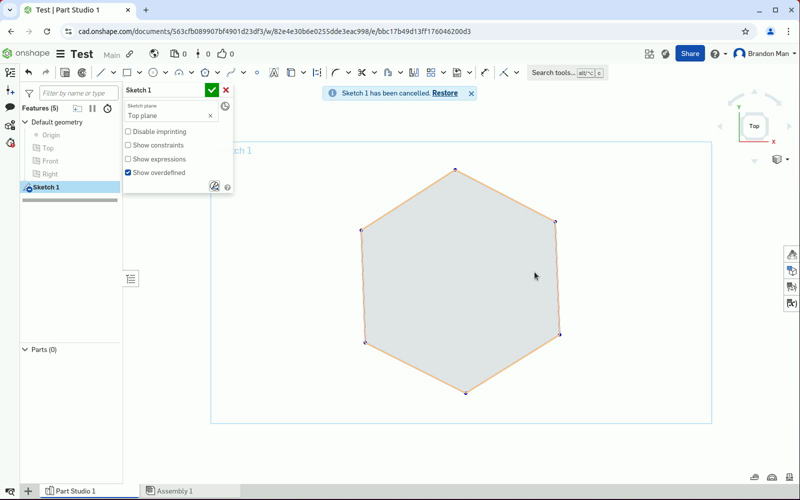
click(534, 271)
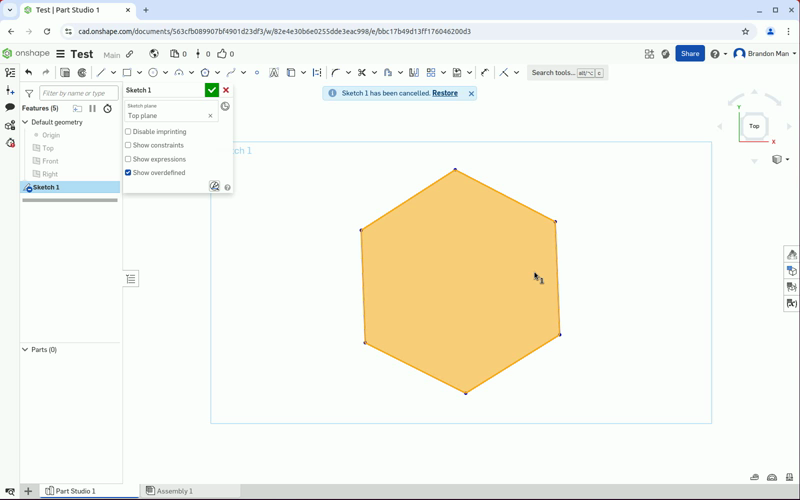
mouse_move(73, 352)
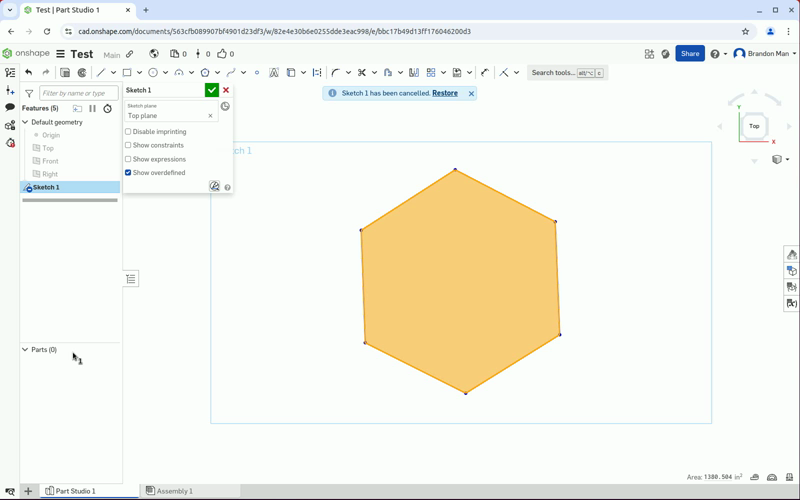
key(shift+y)
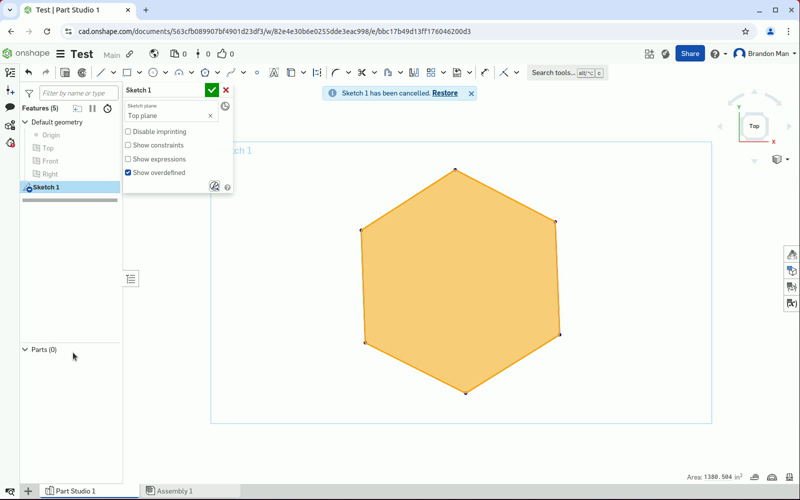
key(shift+e)
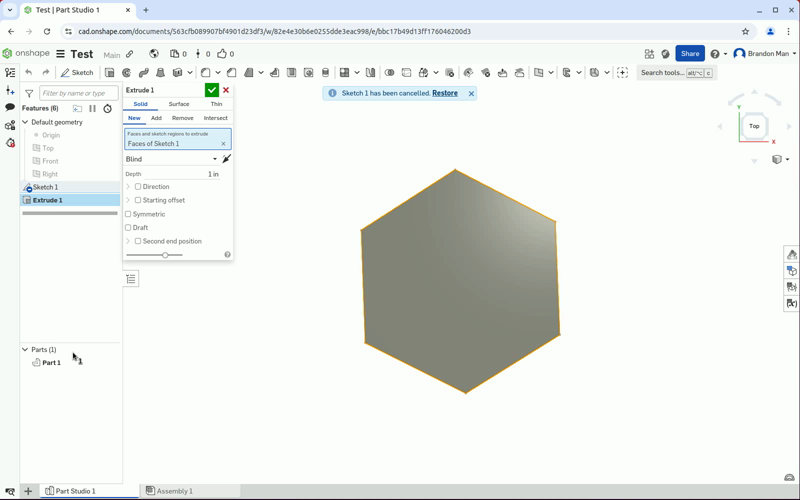
mouse_move(143, 106)
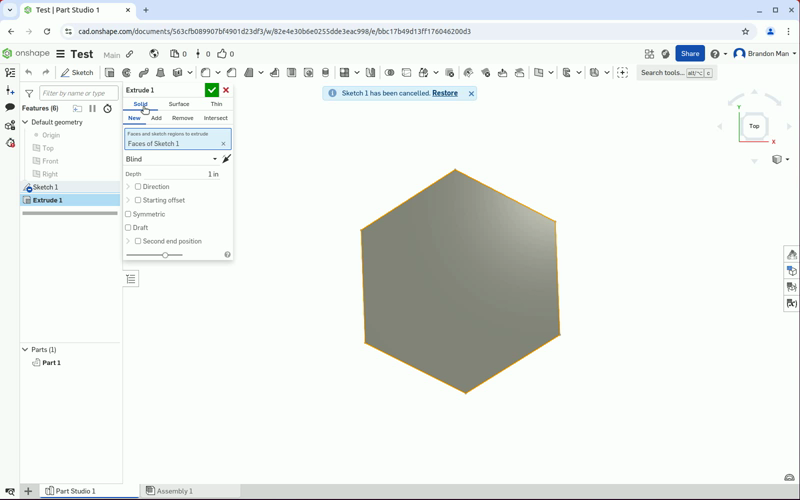
click(143, 106)
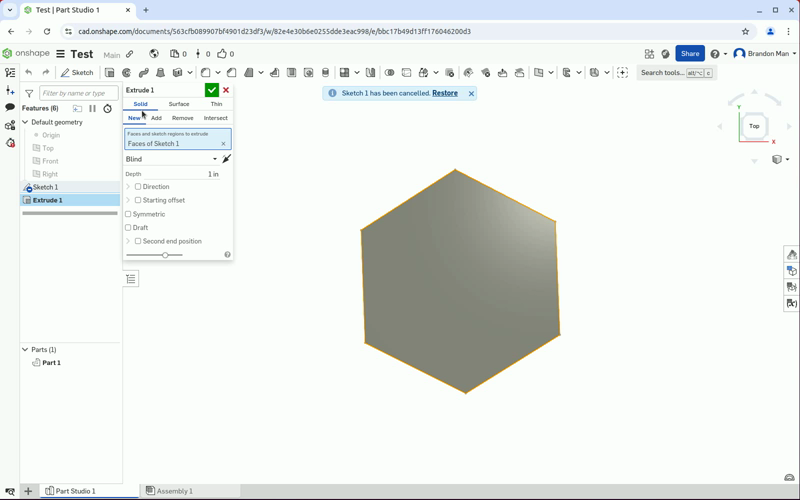
mouse_move(137, 120)
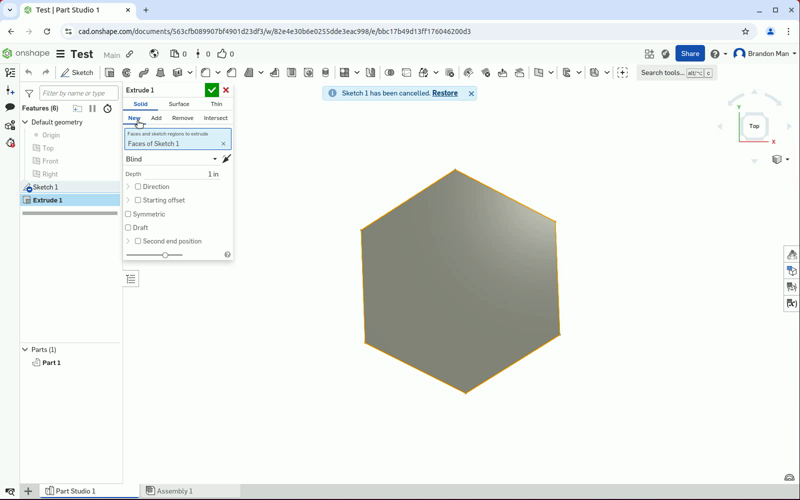
click(137, 120)
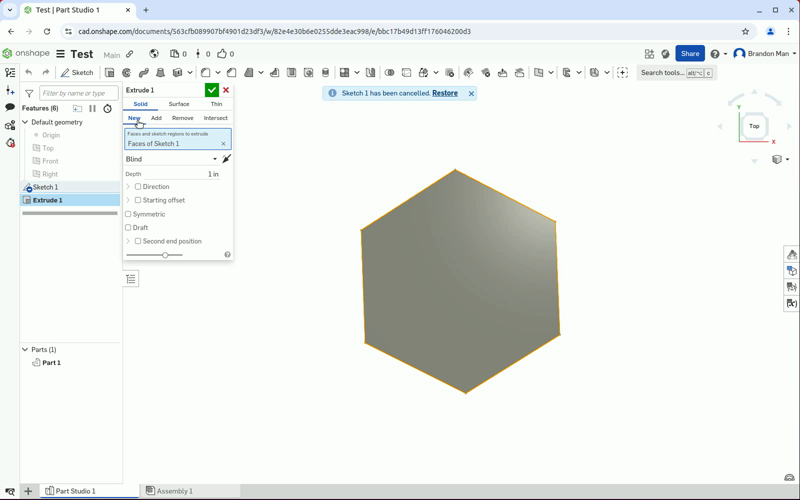
key(tab, 4)
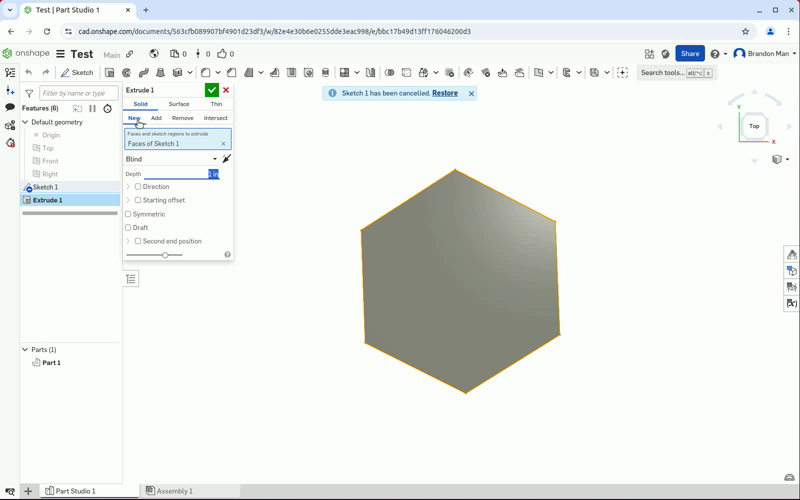
text(7.703)
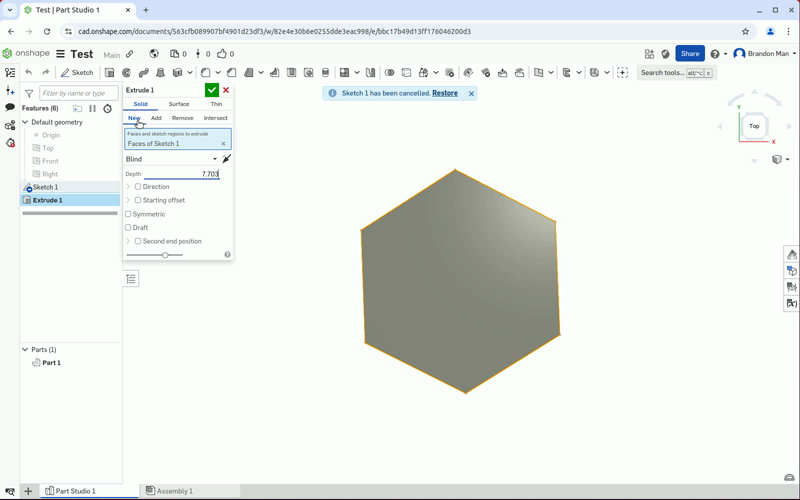
key(enter)
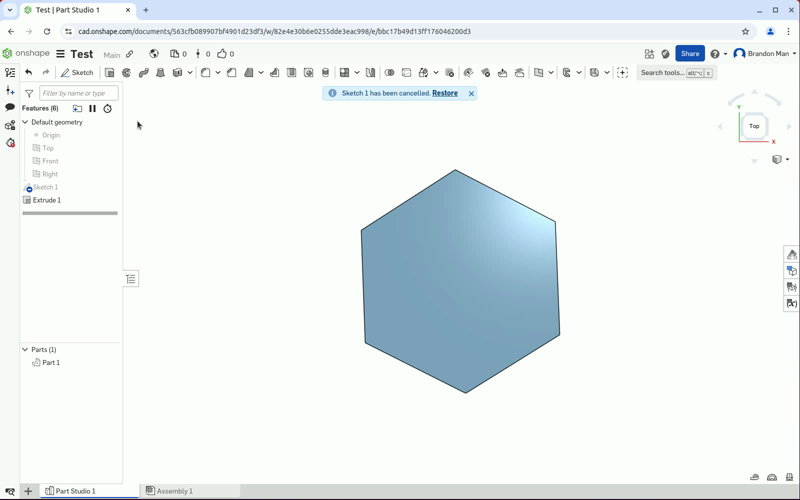
key(shift+h)
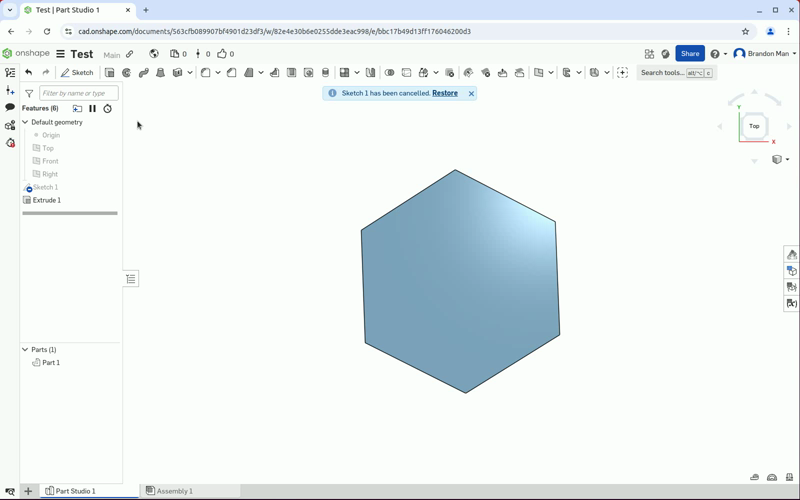
key(shift+h)
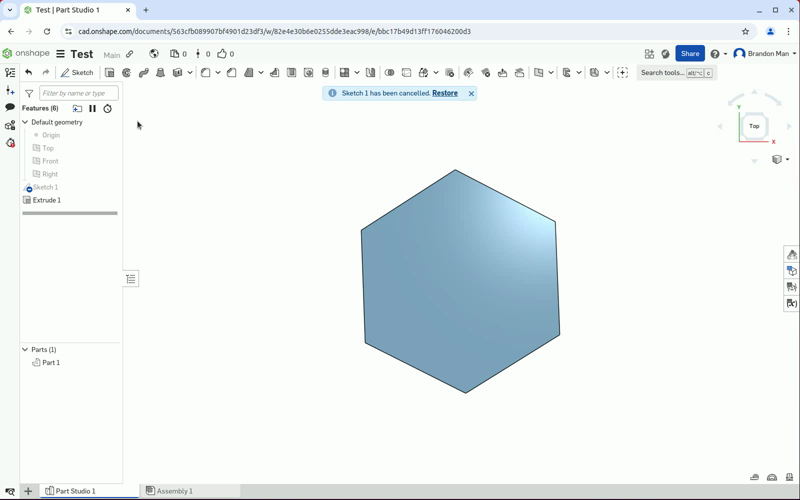
mouse_move(73, 189)
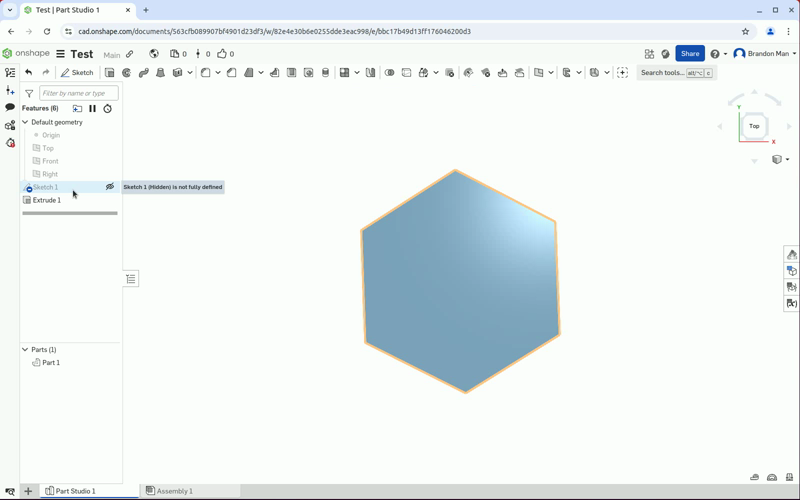
click(73, 189)
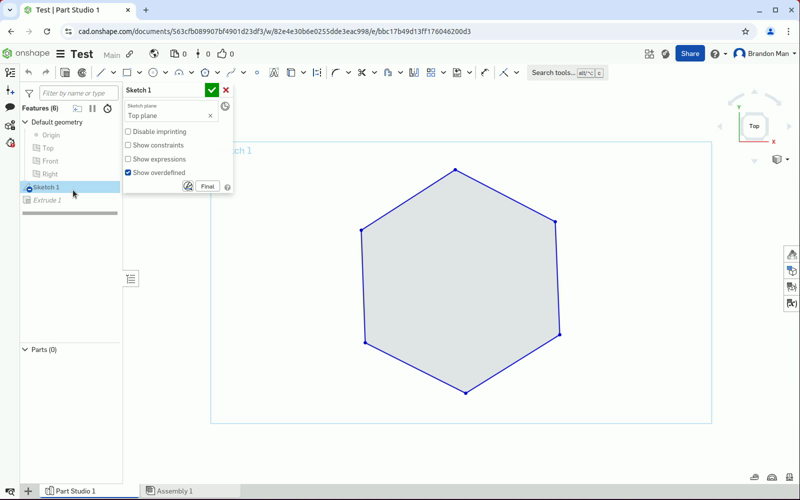
mouse_move(229, 92)
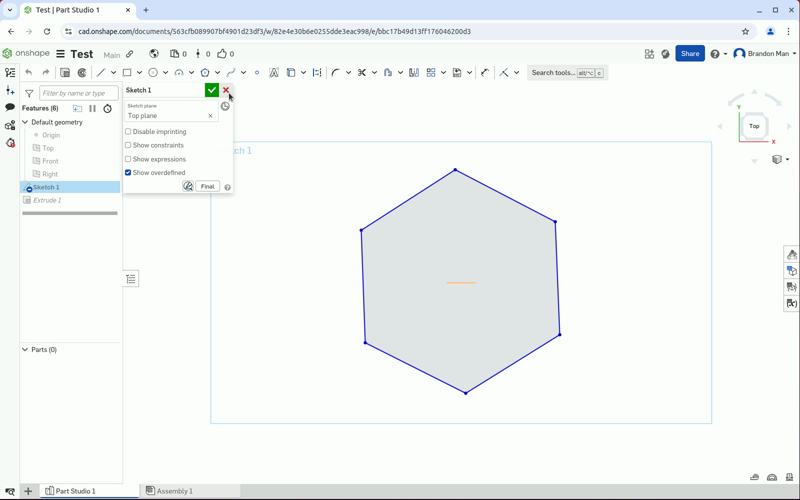
click(229, 92)
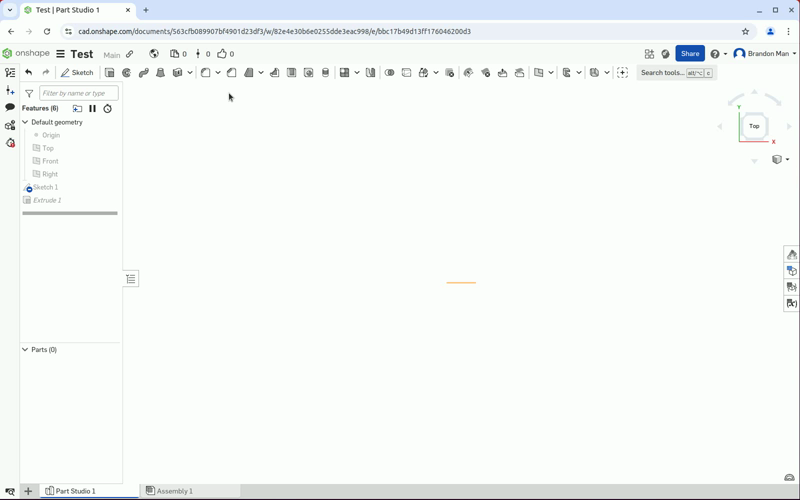
mouse_move(541, 75)
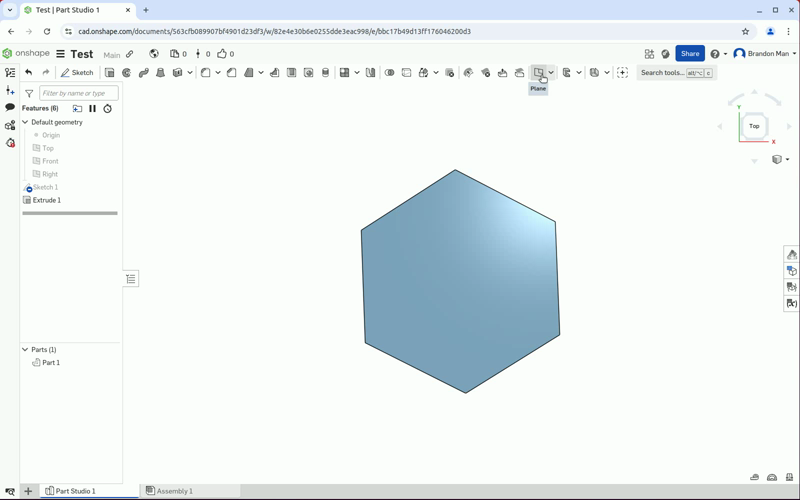
click(541, 75)
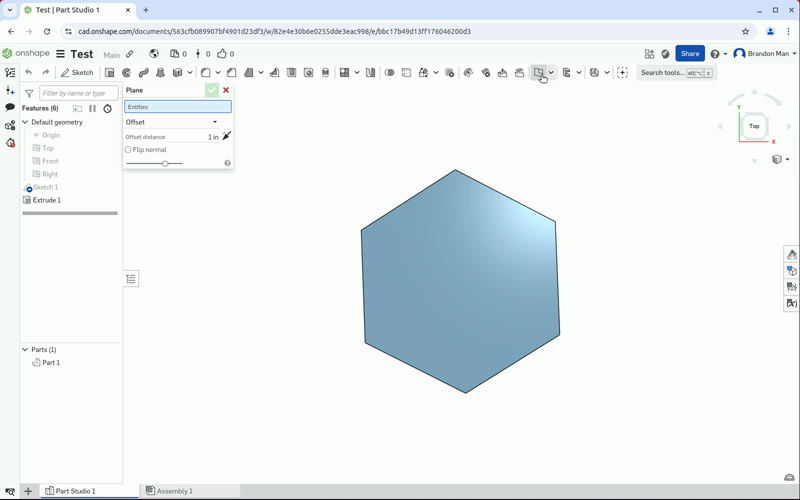
mouse_move(73, 150)
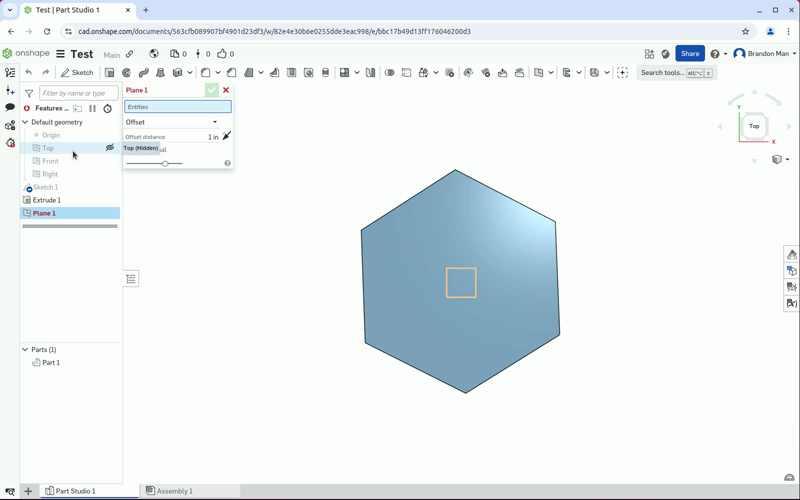
click(73, 150)
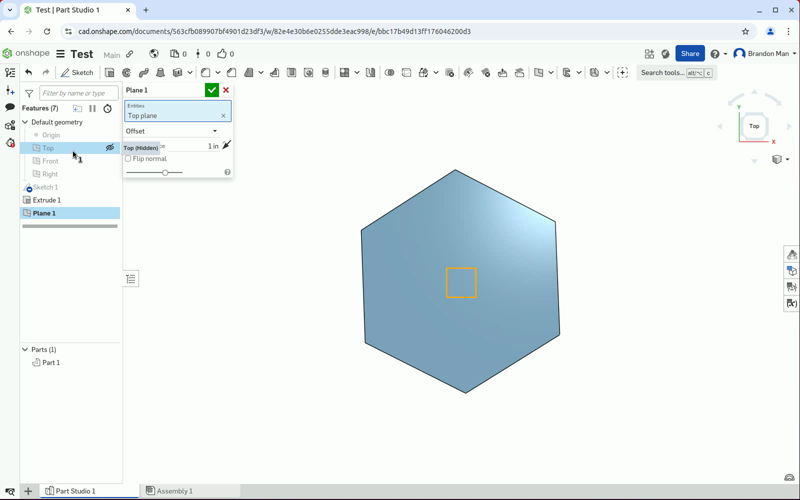
key(tab, 2)
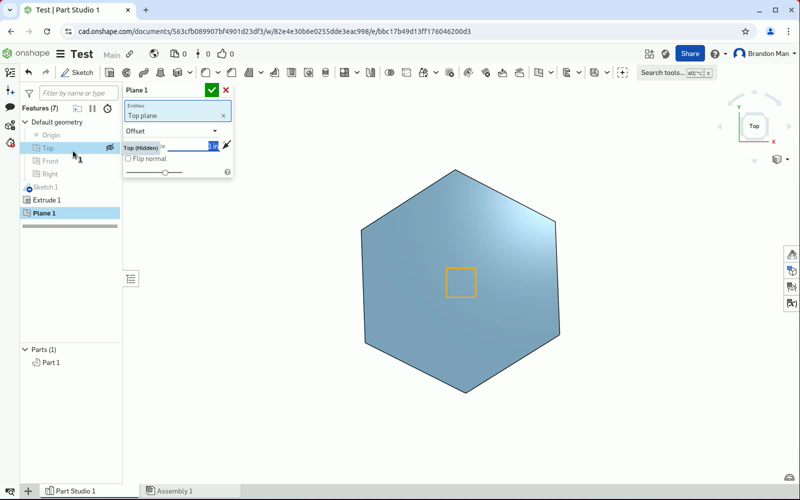
text(7.703)
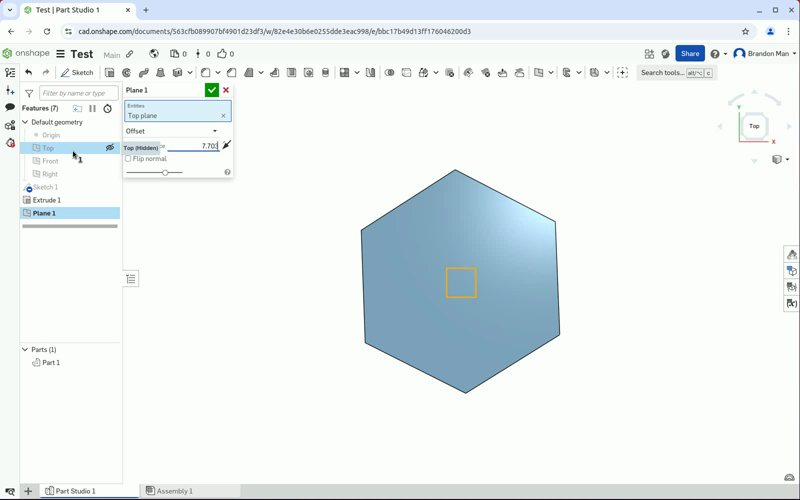
key(enter, 2)
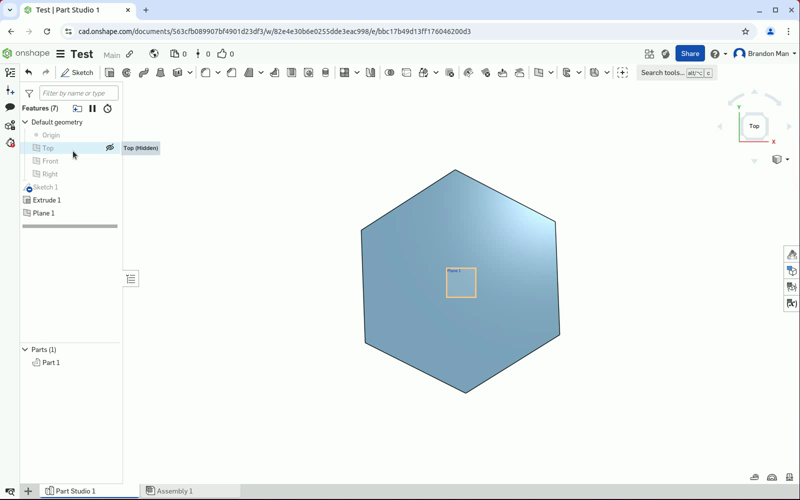
key(shift+s)
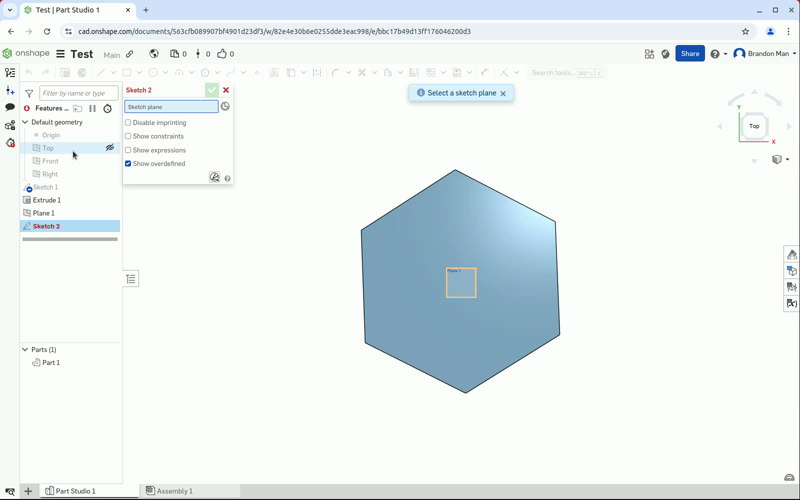
mouse_move(73, 215)
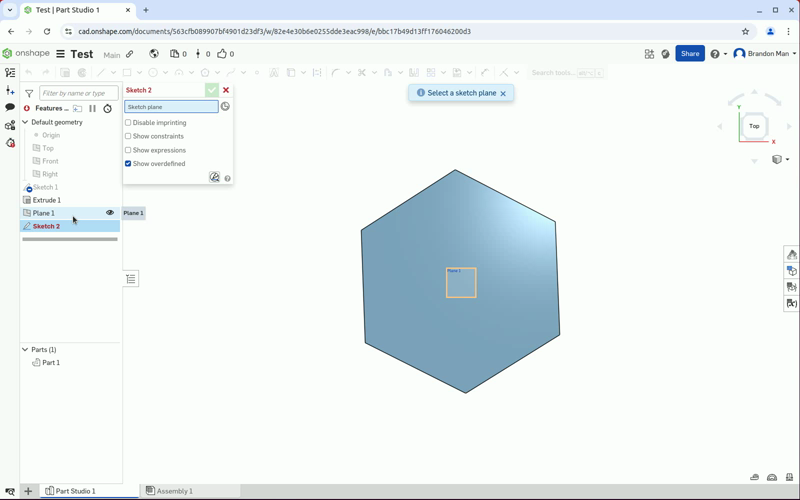
click(73, 215)
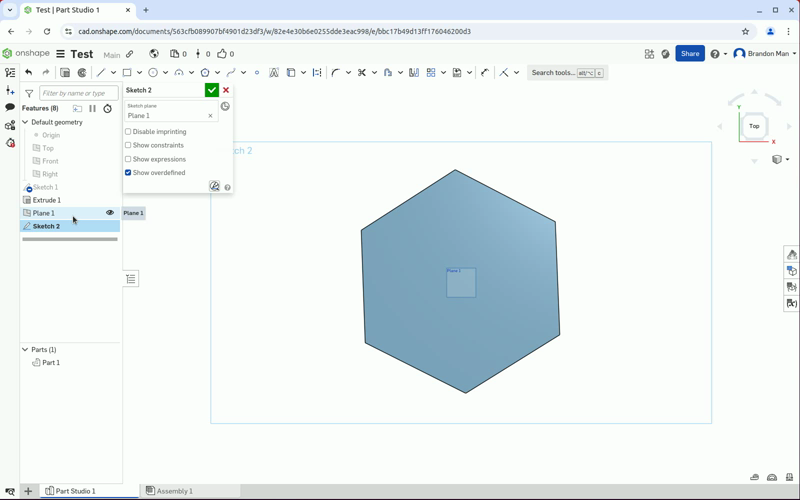
mouse_move(73, 352)
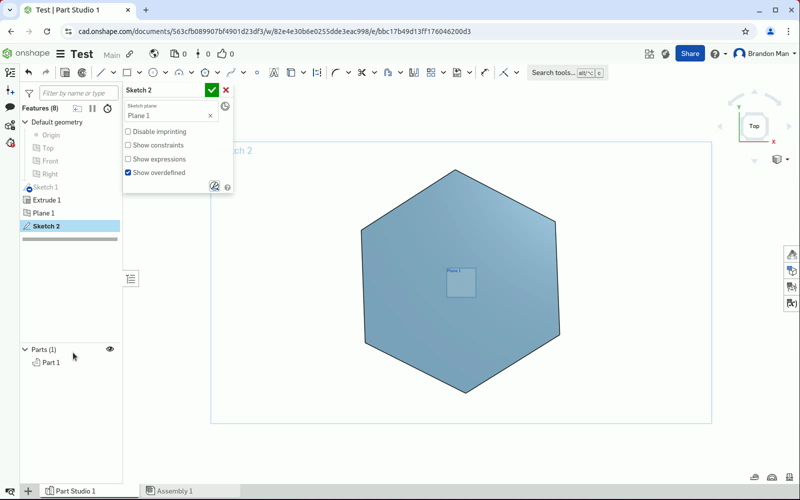
key(y)
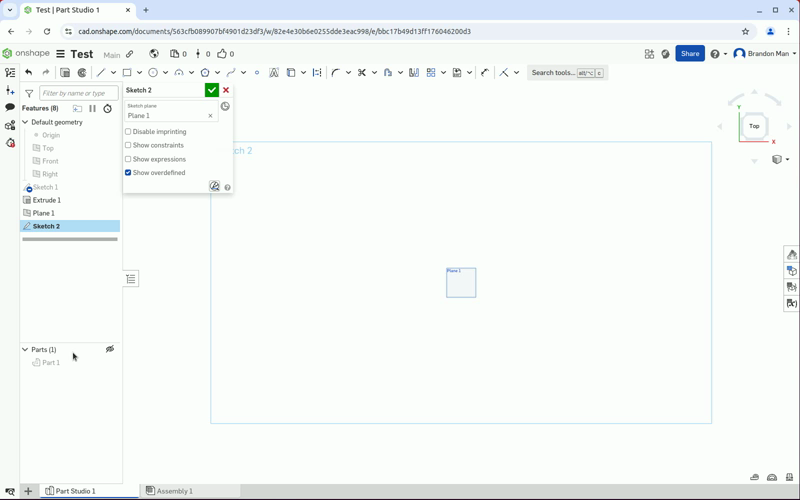
key(c)
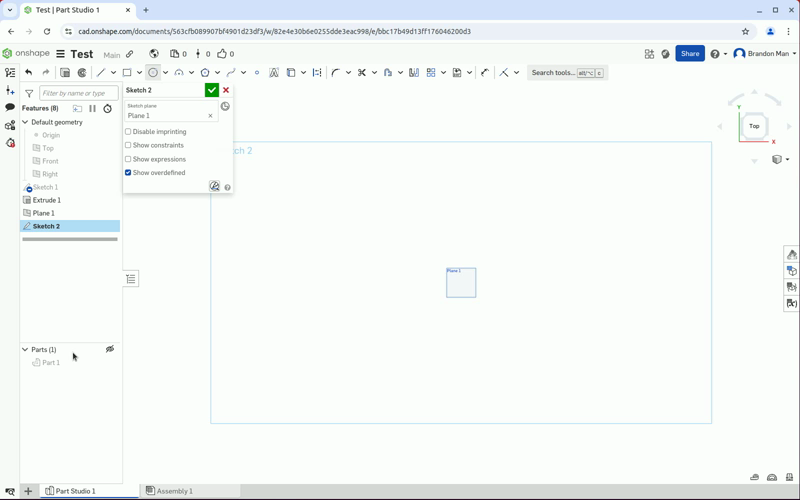
key_down(shift)
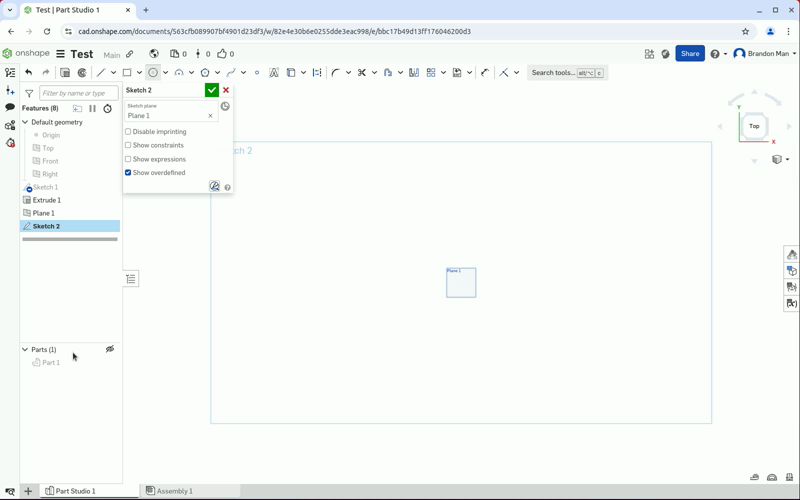
mouse_move(460, 282)
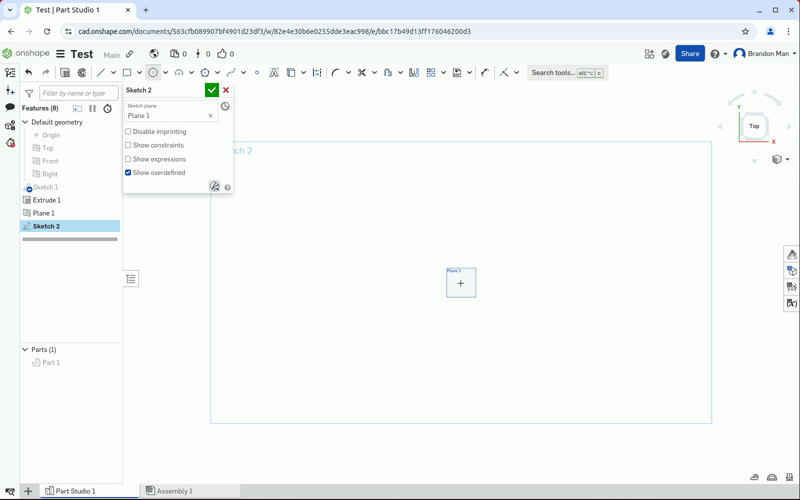
click(460, 282)
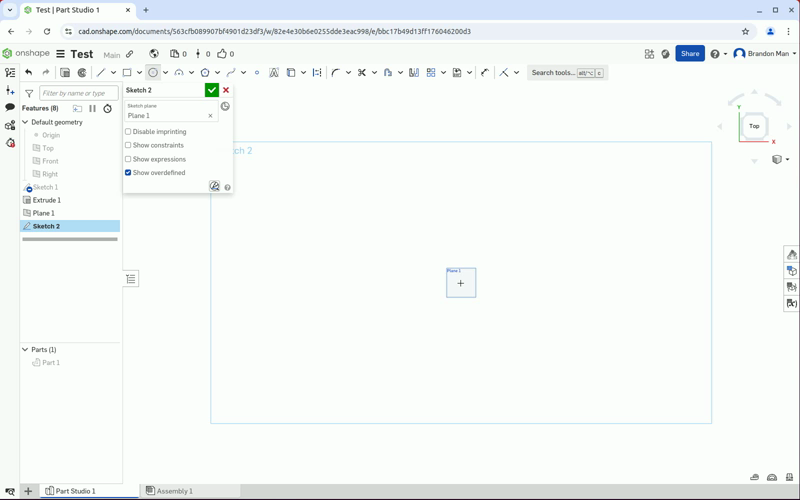
key_up(shift)
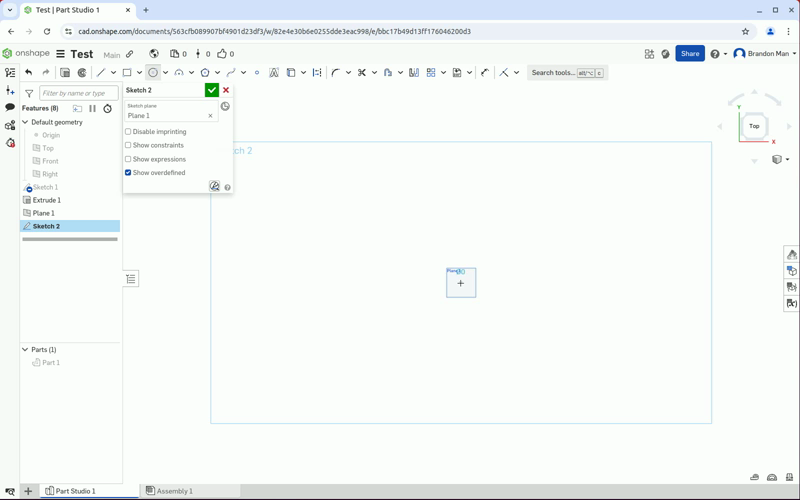
mouse_move(522, 282)
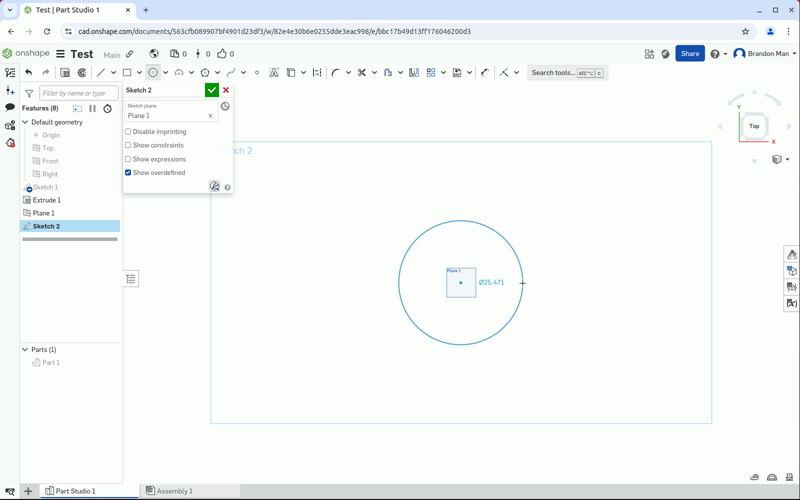
click(522, 282)
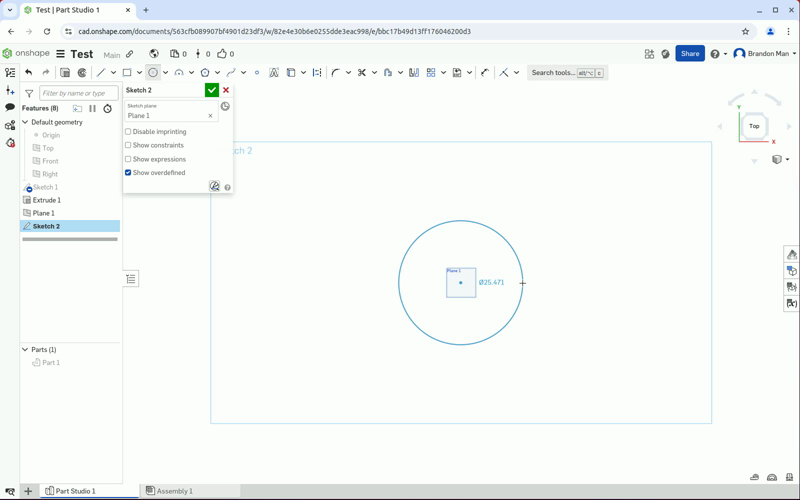
key(esc)
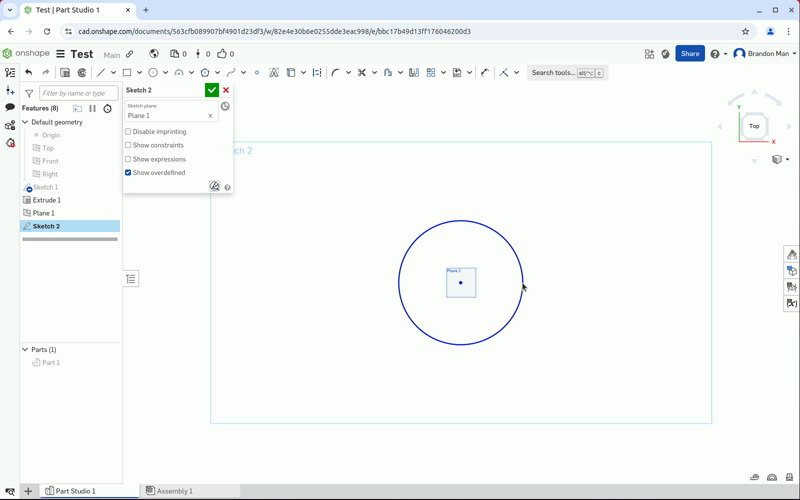
mouse_move(480, 240)
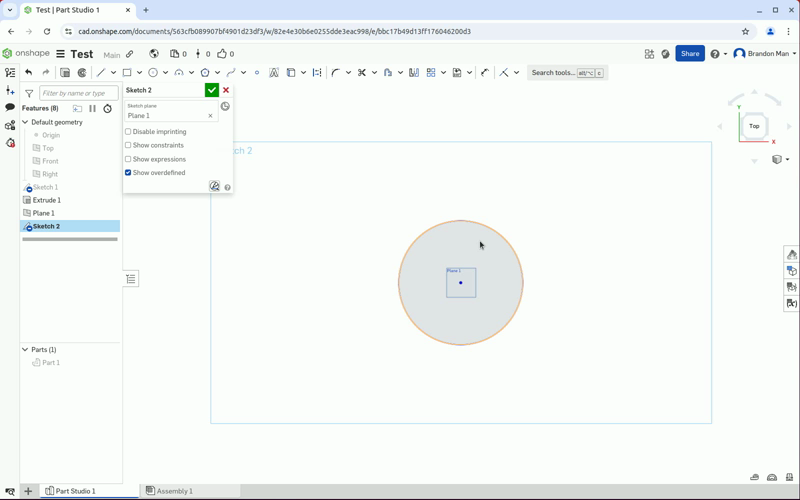
click(480, 240)
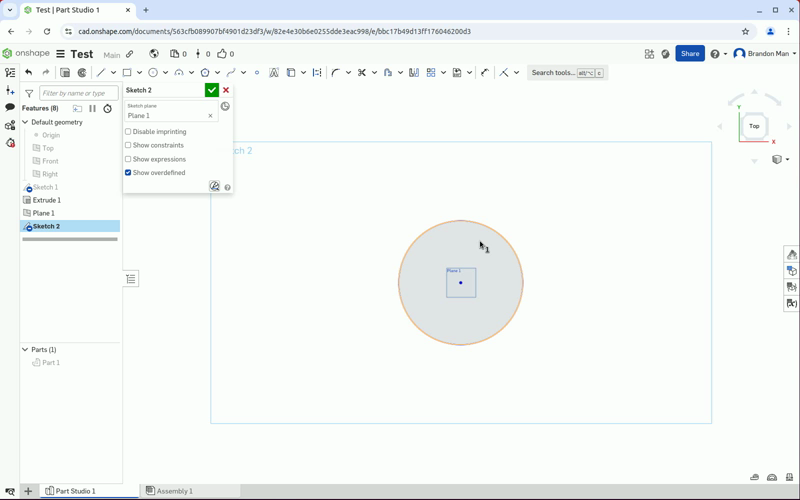
mouse_move(73, 352)
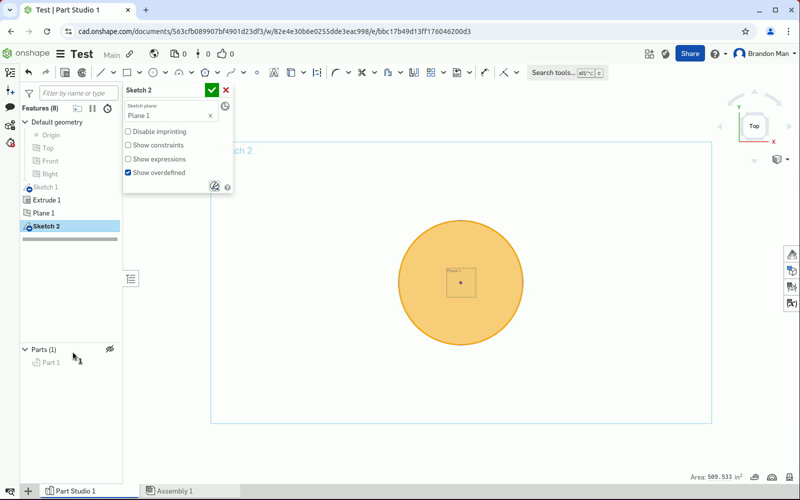
key(shift+y)
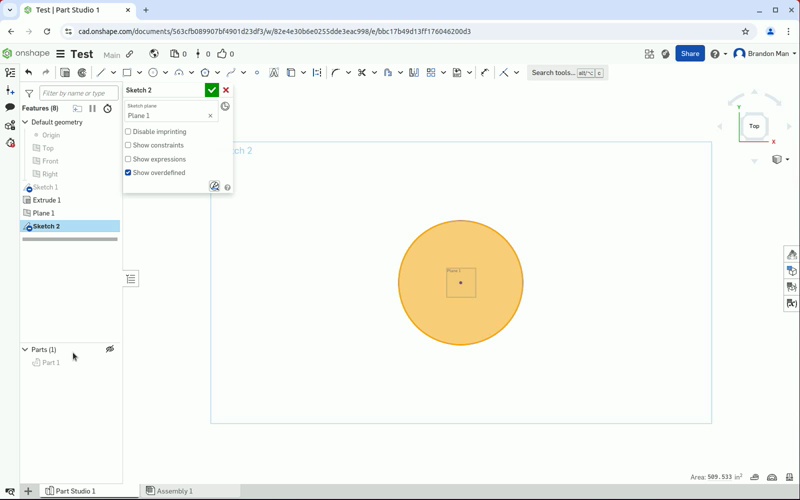
key(shift+e)
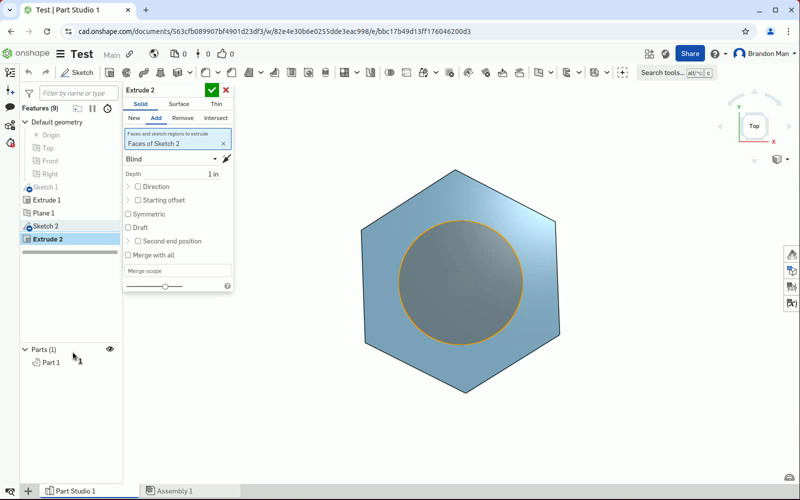
mouse_move(143, 106)
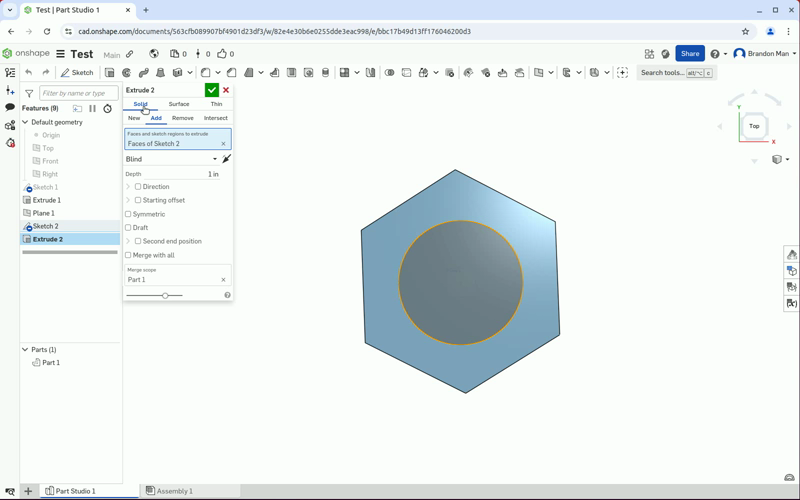
click(143, 106)
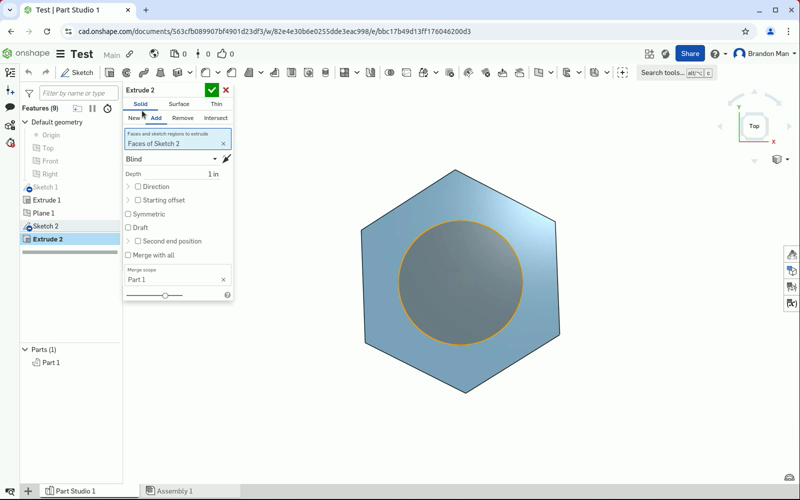
mouse_move(137, 120)
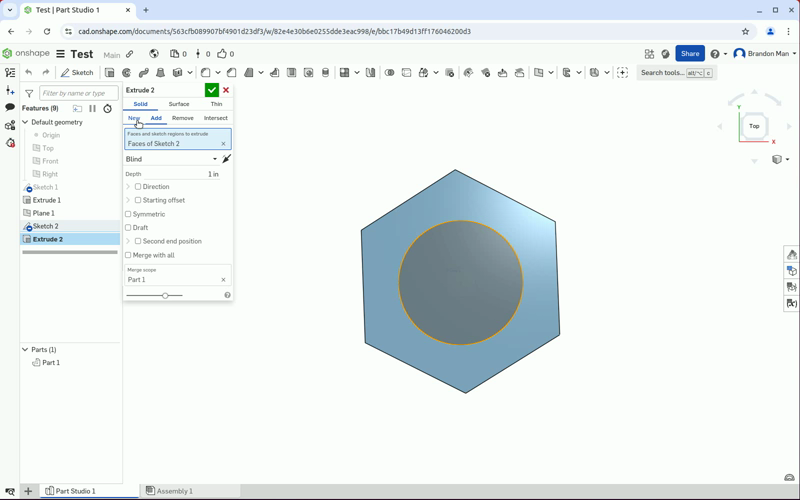
click(137, 120)
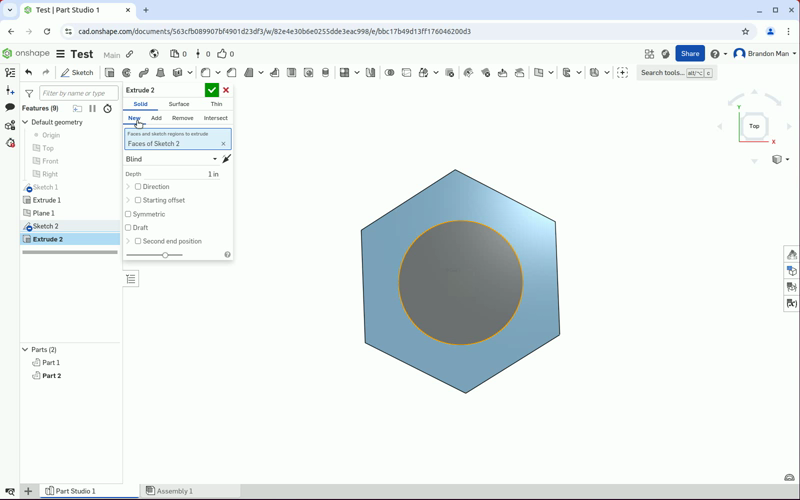
key(tab, 4)
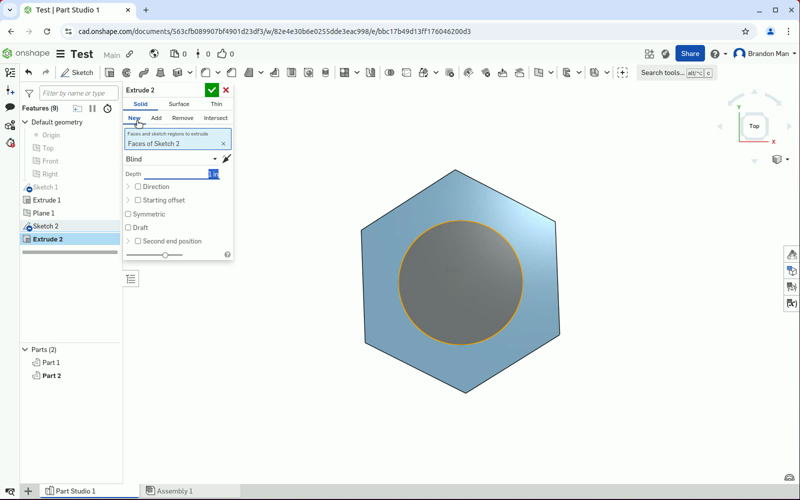
text(7.703)
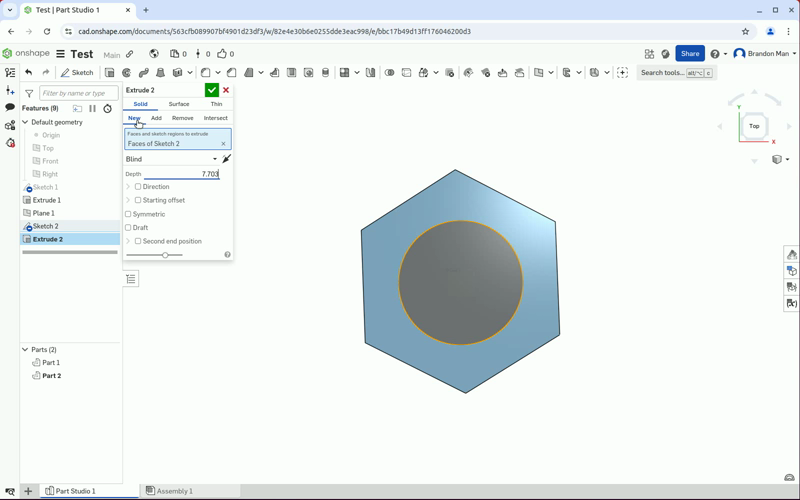
key(enter)
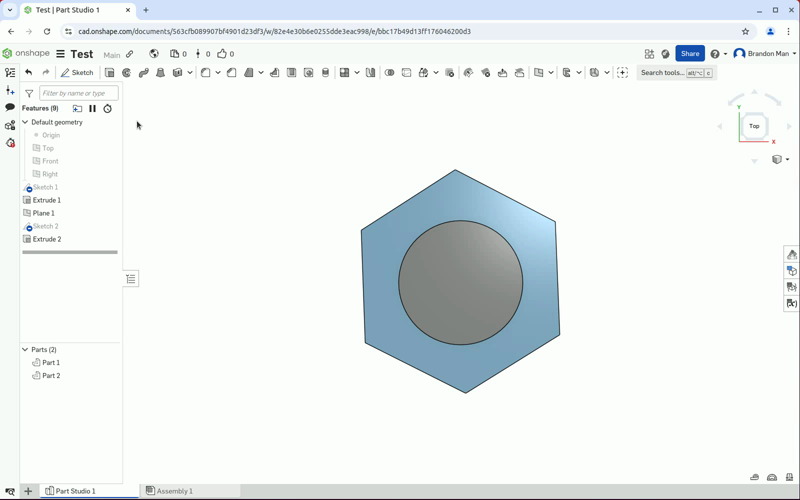
key(shift+h)
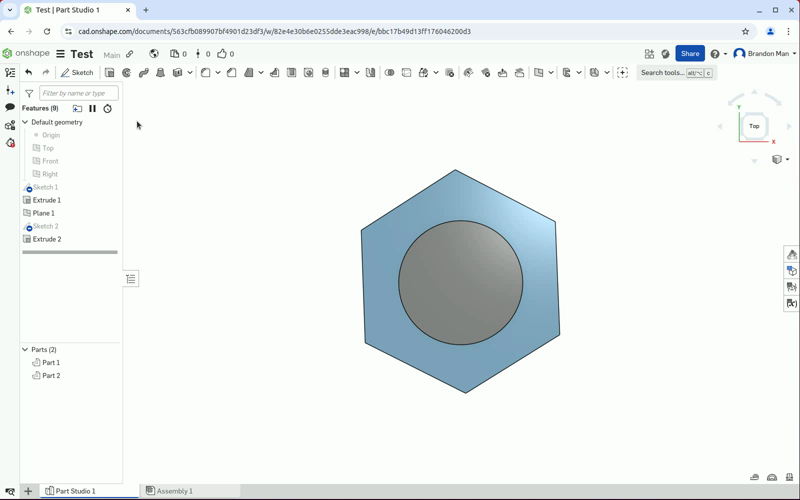
key(shift+h)
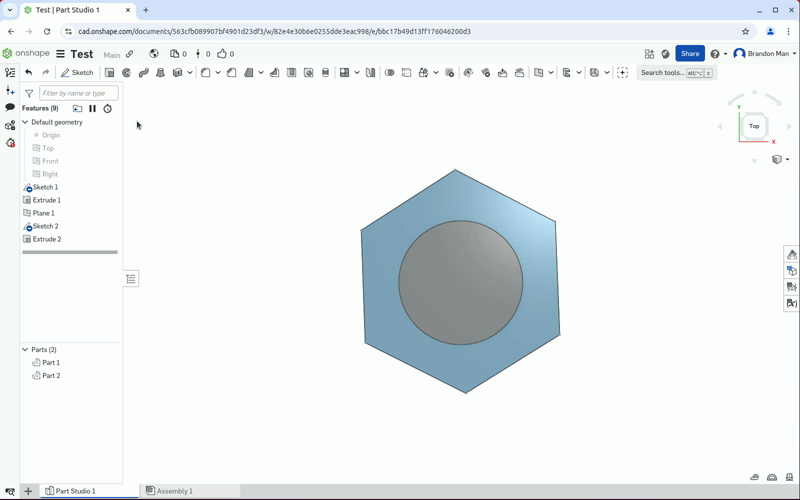
key(shift+7)
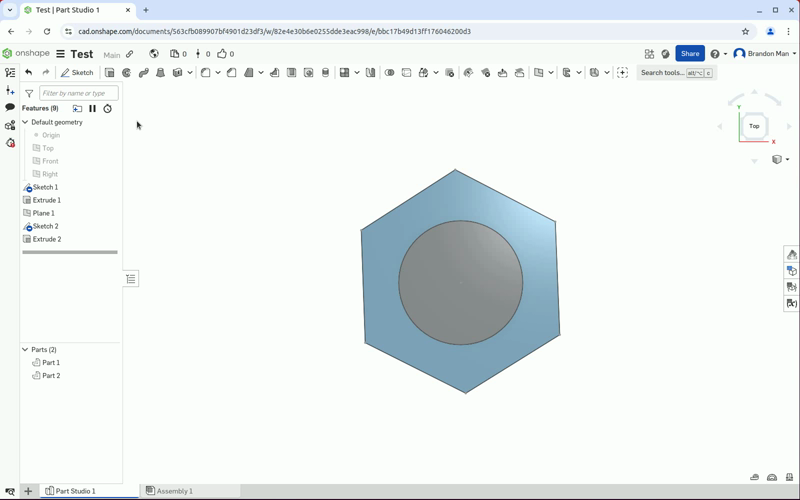
key(up, 3)
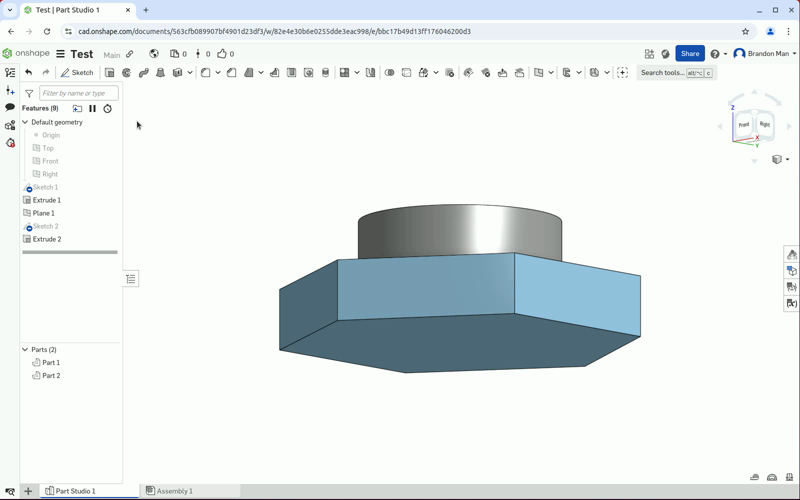
key(left, 3)
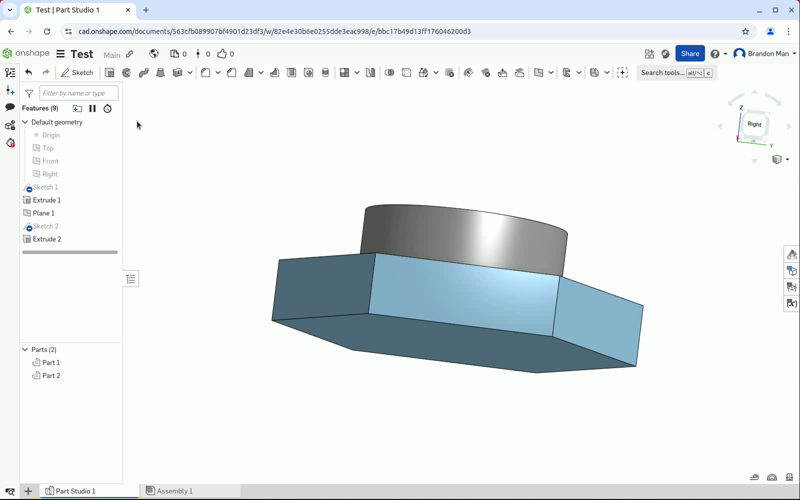
key(right, 3)
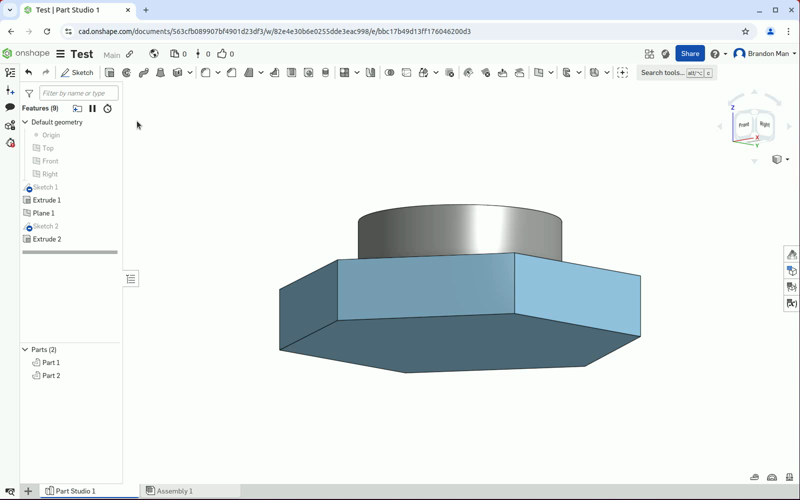
key(down, 3)
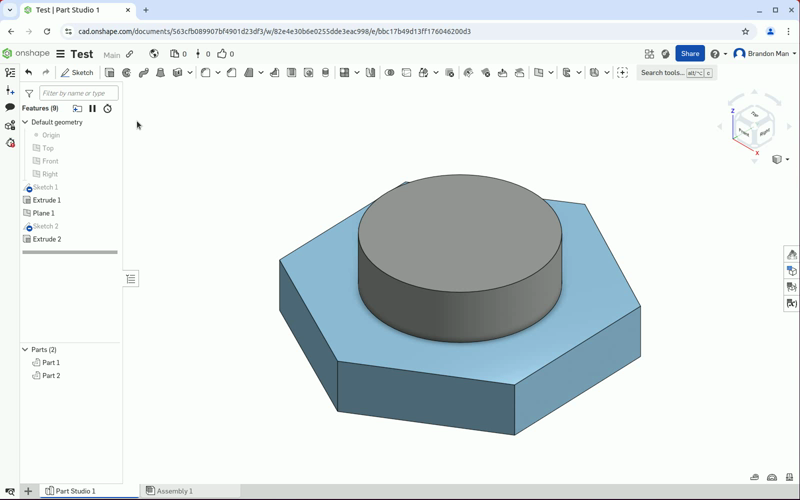
mouse_move(73, 189)
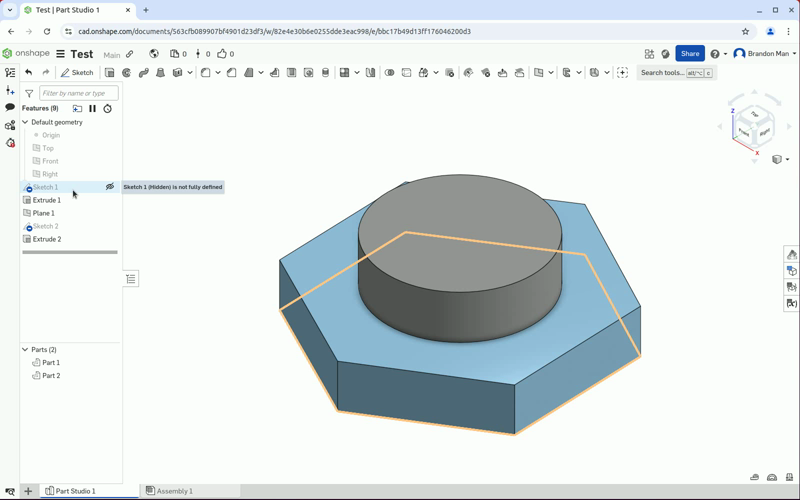
click(73, 189)